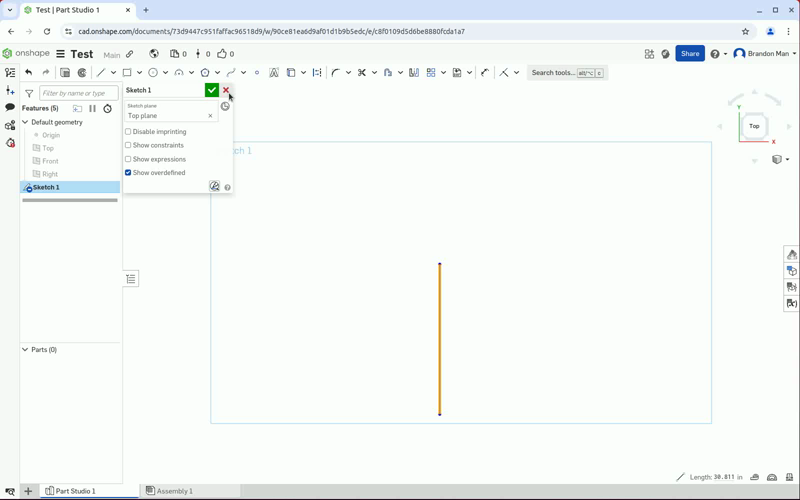
key(shift+h)
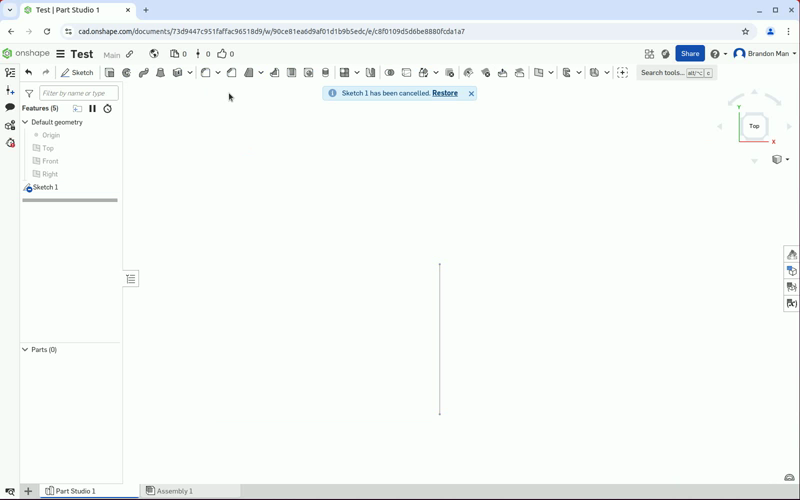
key(shift+s)
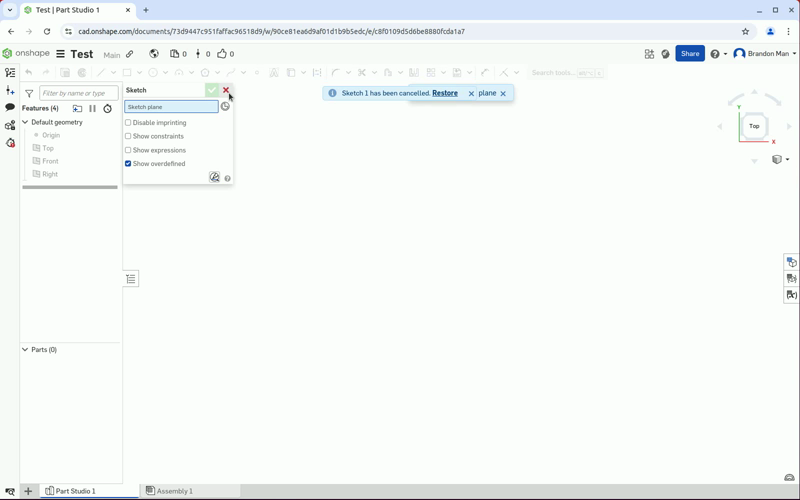
mouse_move(73, 150)
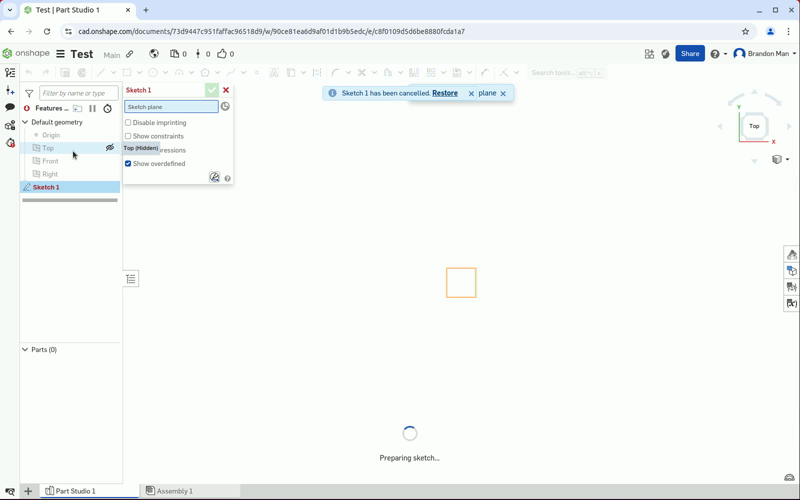
click(73, 150)
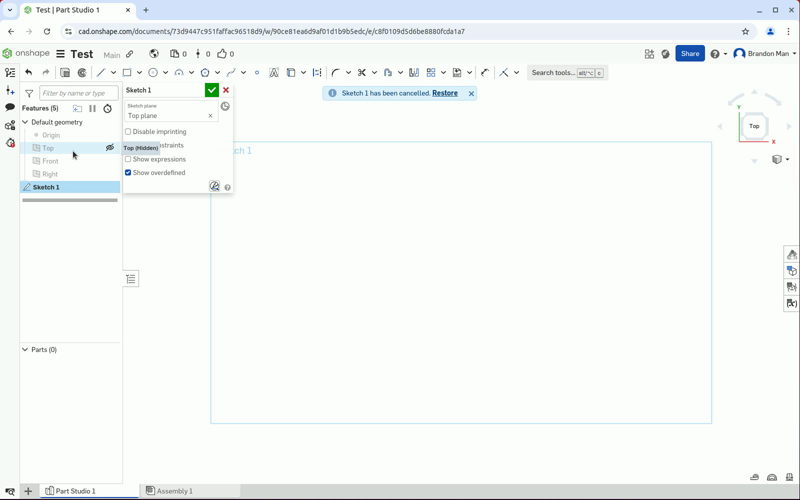
mouse_move(73, 352)
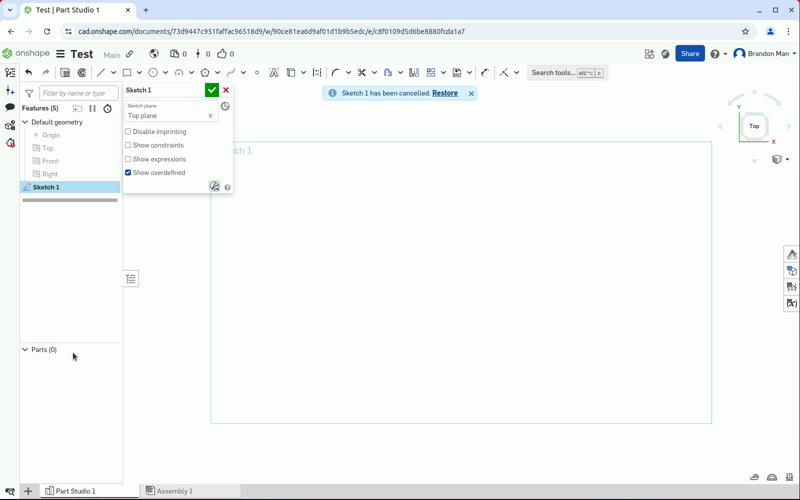
key(y)
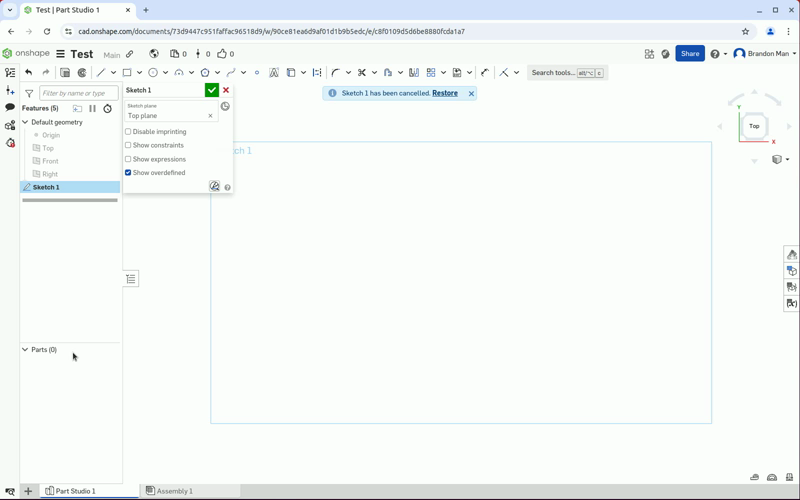
key(l)
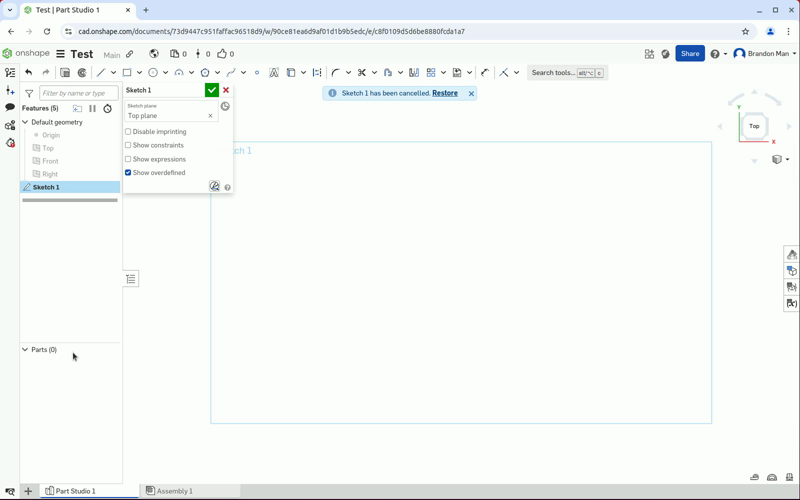
key_down(shift)
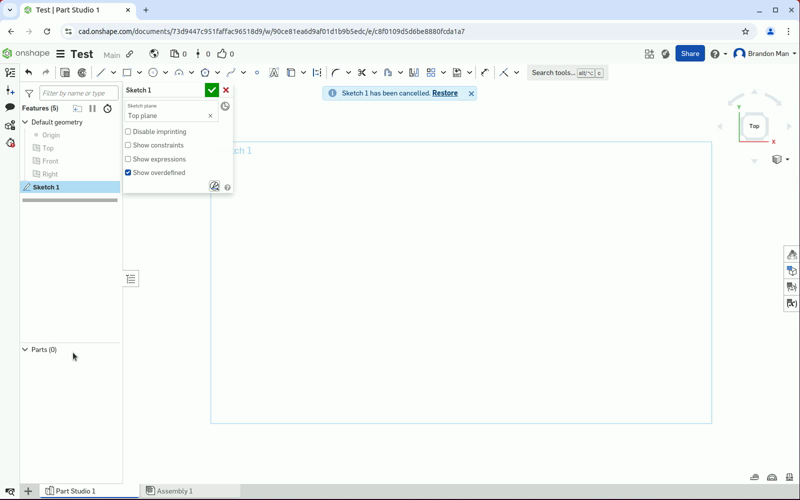
mouse_move(460, 245)
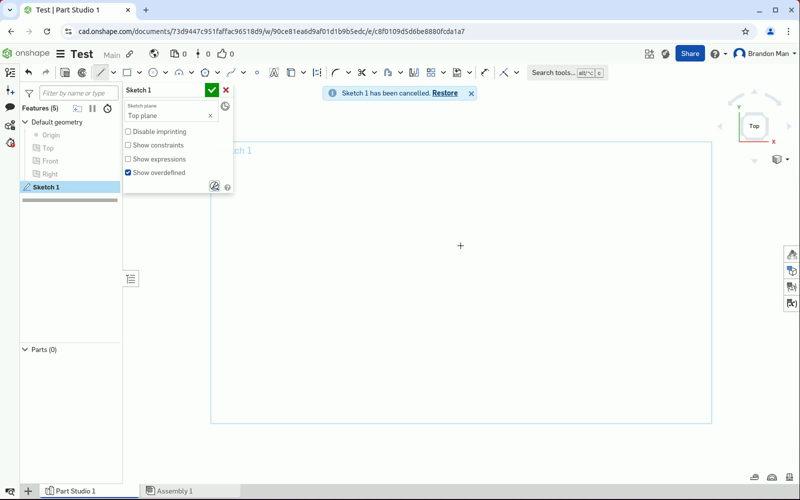
click(460, 245)
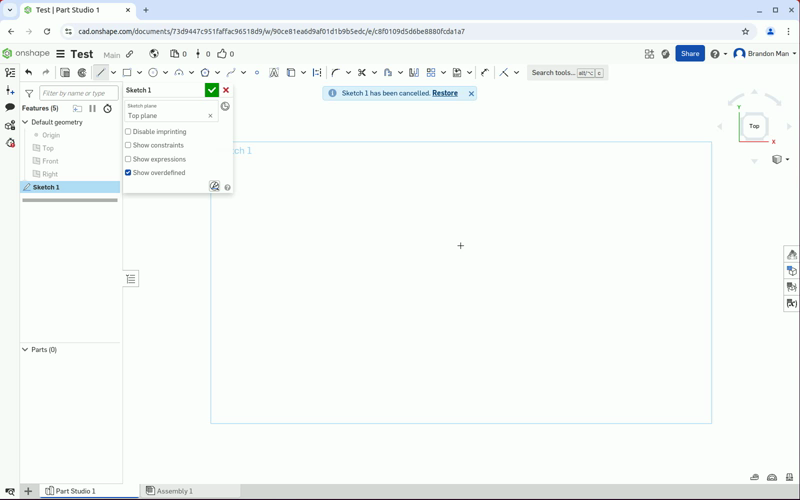
key_up(shift)
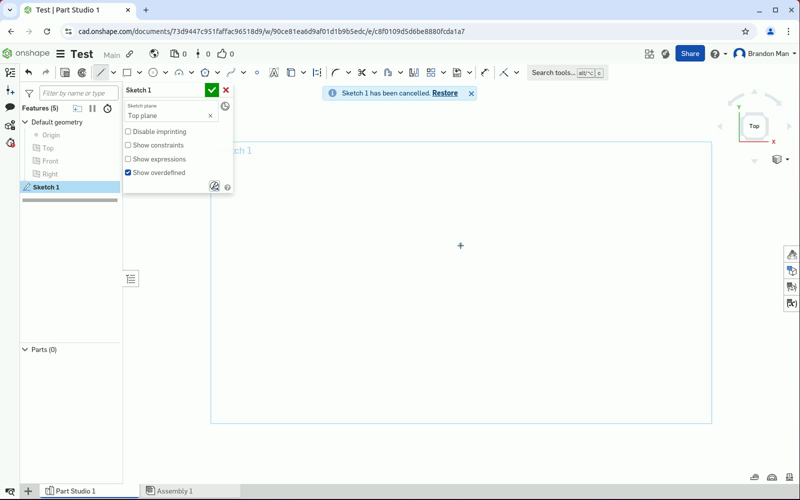
key_down(shift)
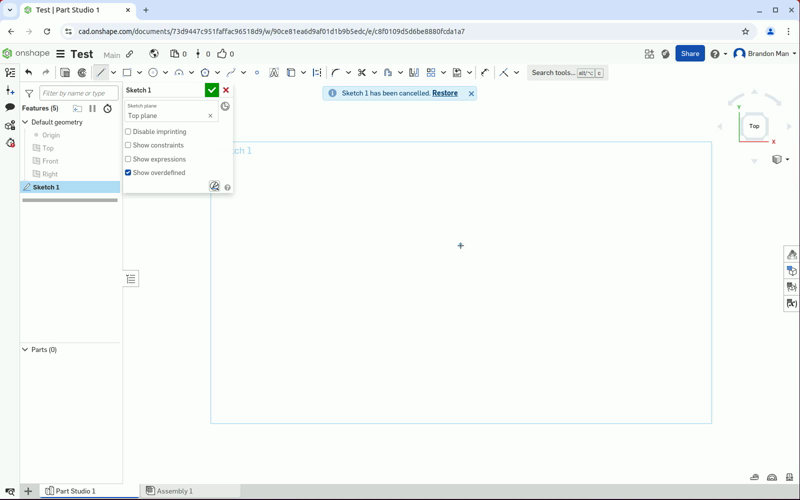
mouse_move(490, 245)
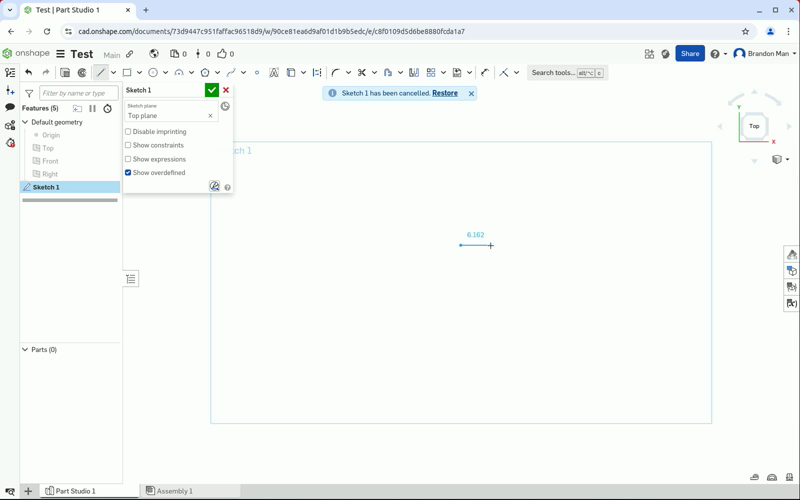
mouse_move(498, 283)
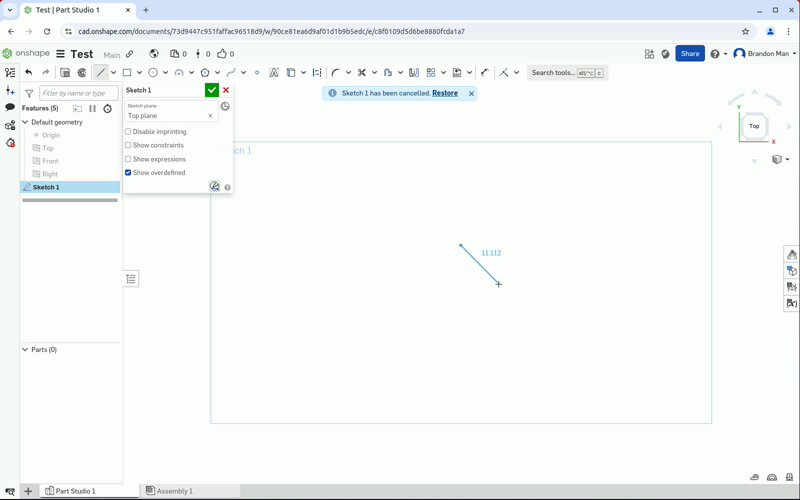
click(498, 283)
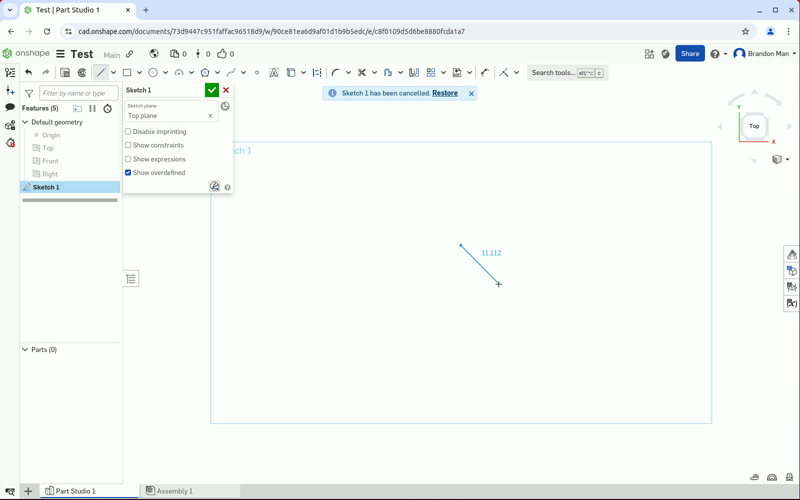
key_up(shift)
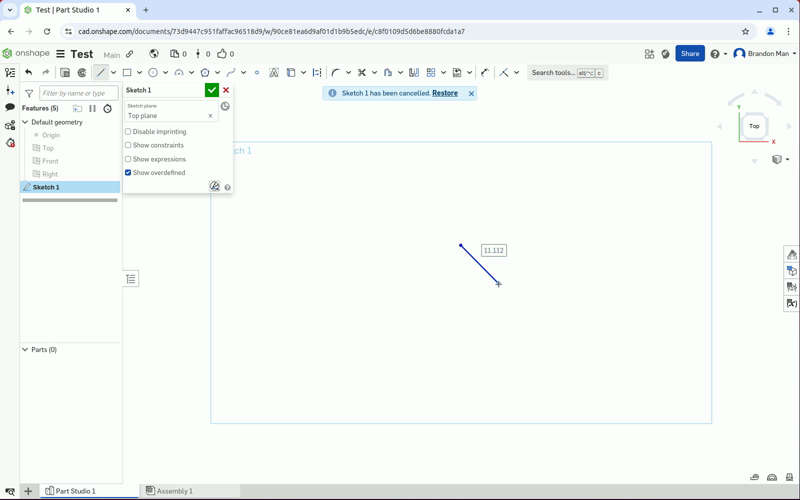
key_down(shift)
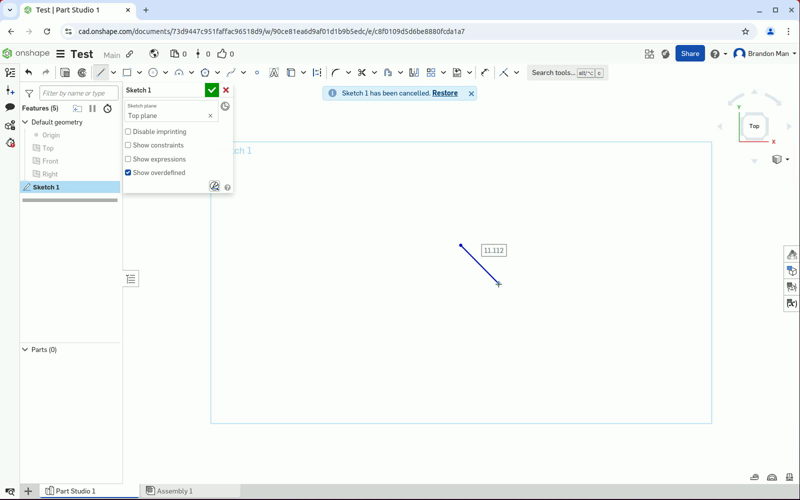
mouse_move(528, 283)
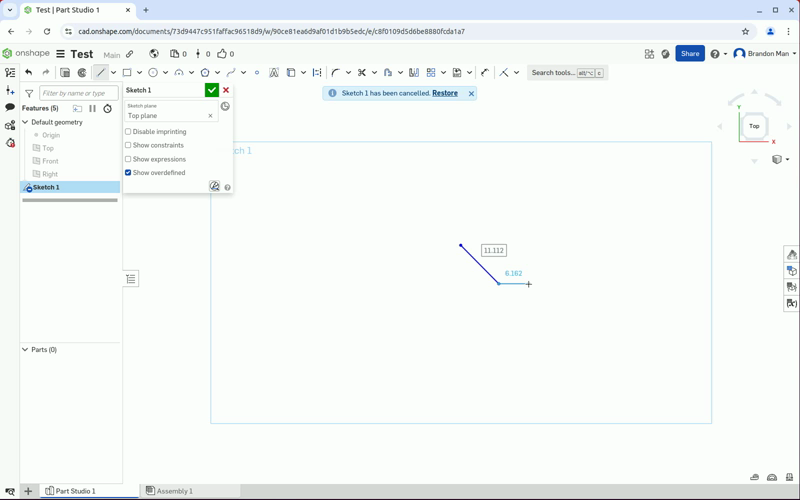
mouse_move(536, 283)
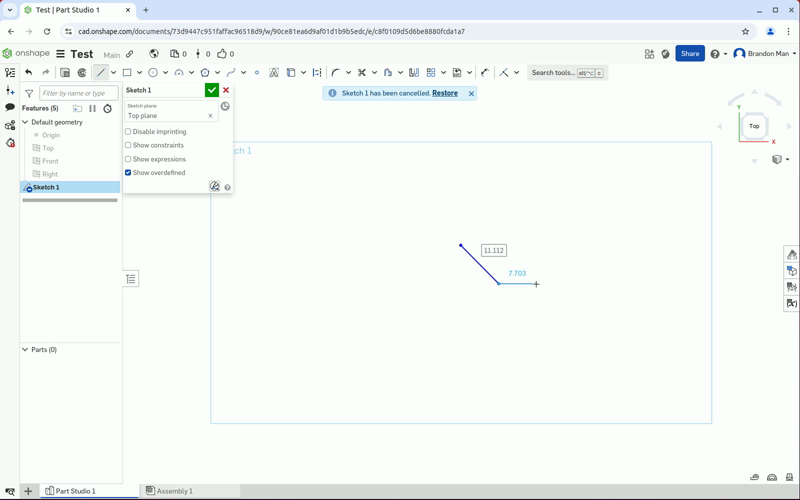
click(536, 283)
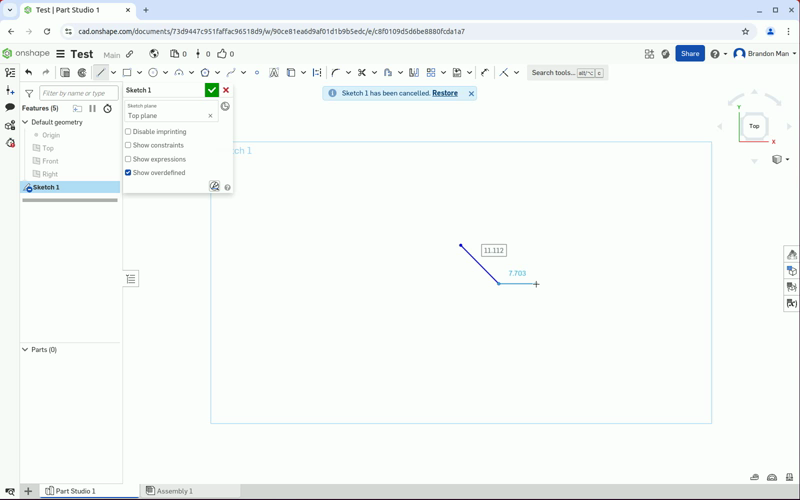
key_up(shift)
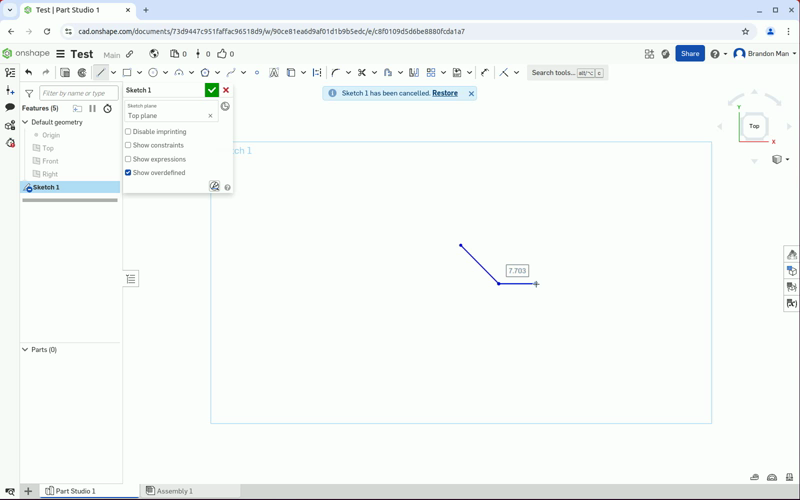
key_down(shift)
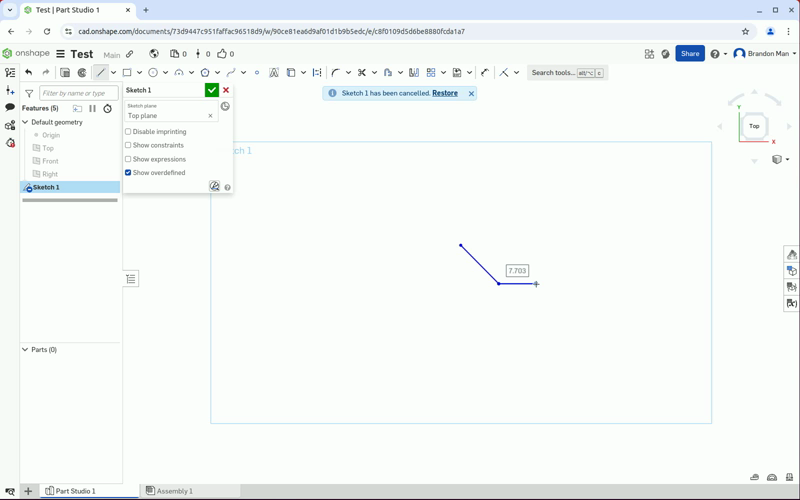
mouse_move(536, 207)
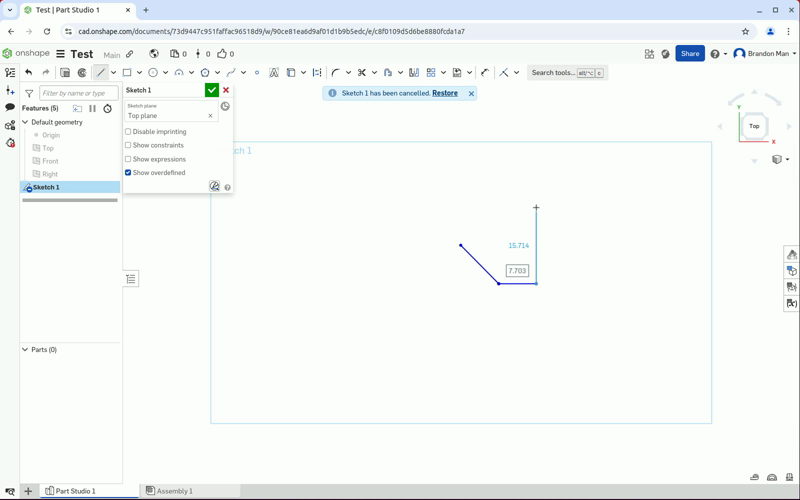
click(536, 207)
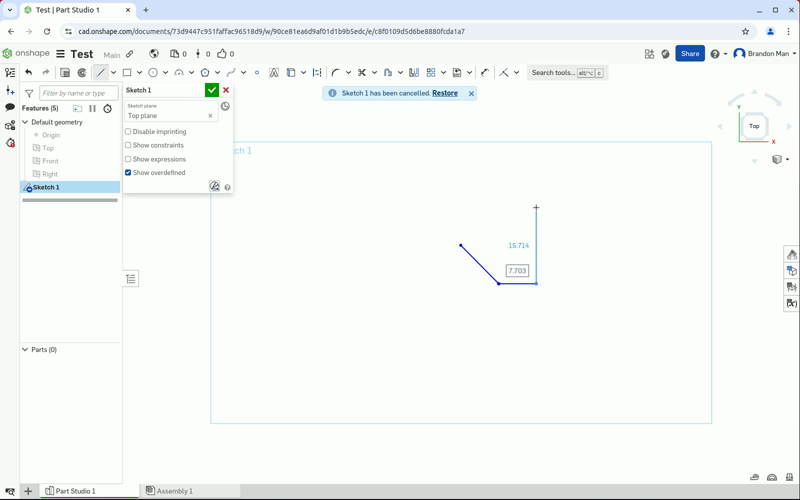
key_up(shift)
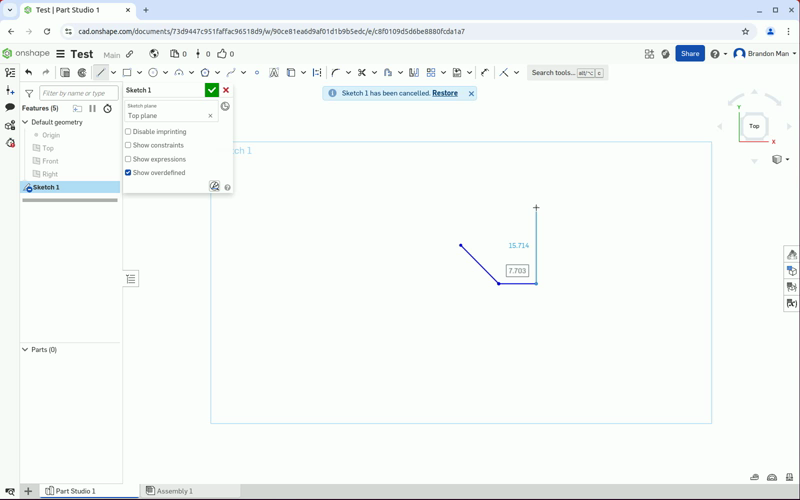
key_down(shift)
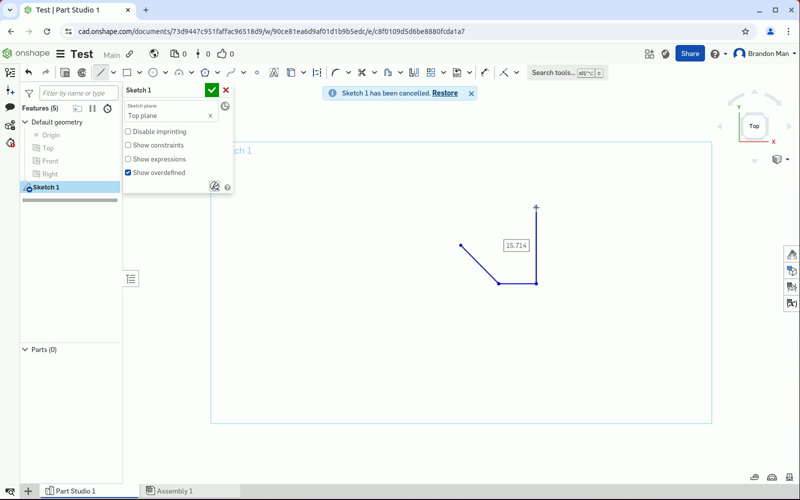
mouse_move(460, 207)
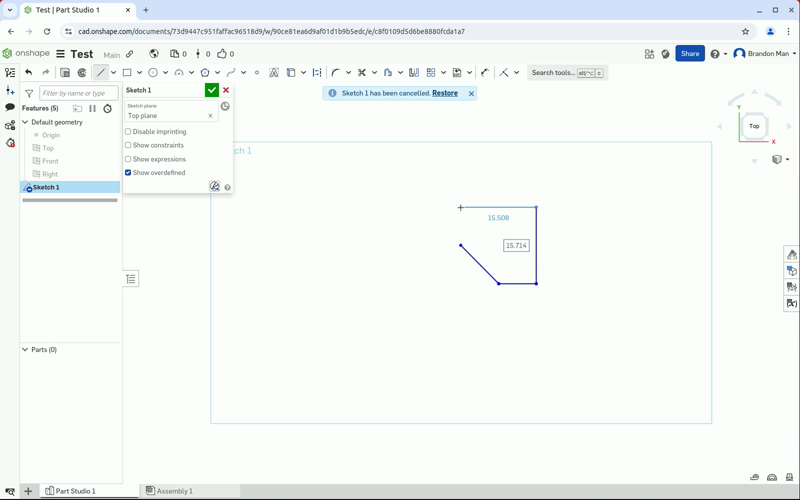
click(460, 207)
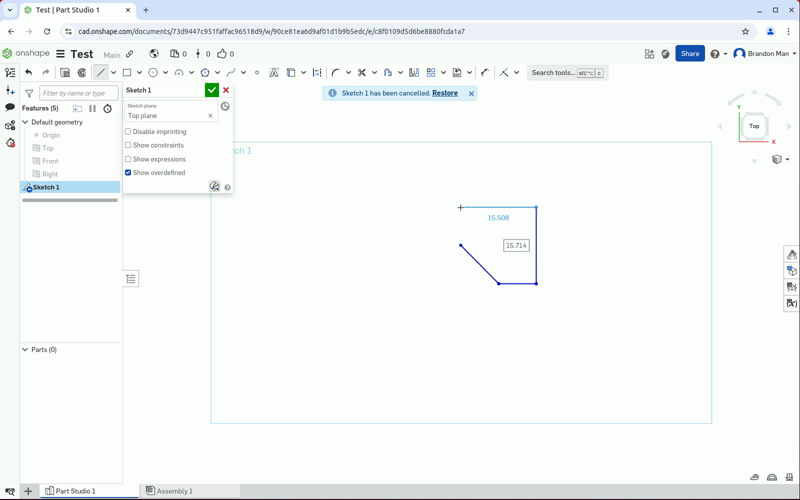
key_up(shift)
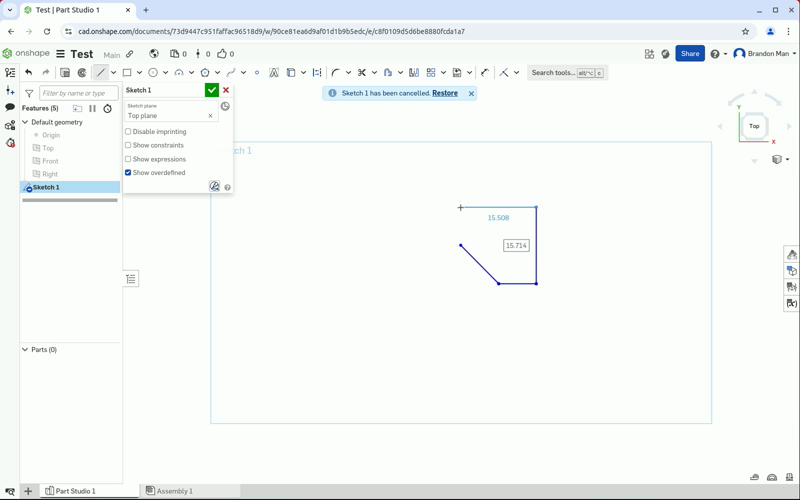
mouse_move(490, 207)
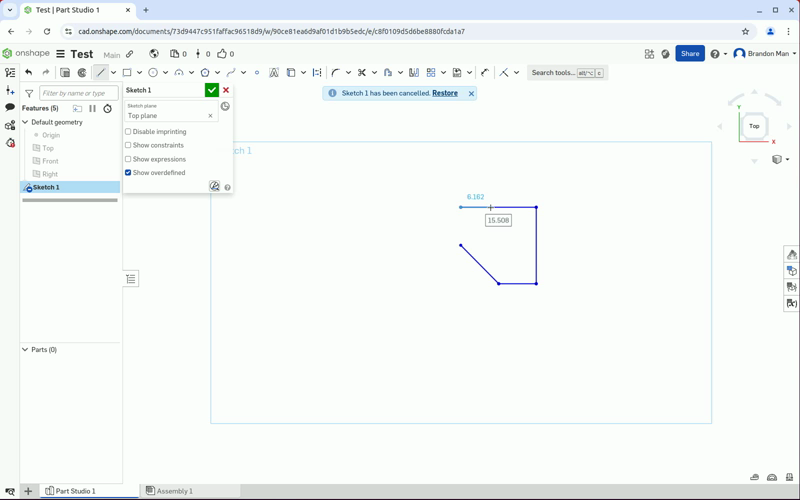
key_down(shift)
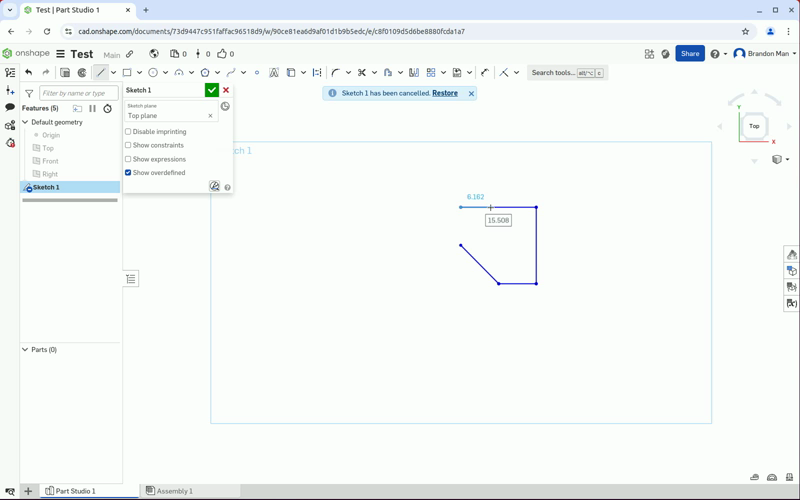
mouse_move(460, 245)
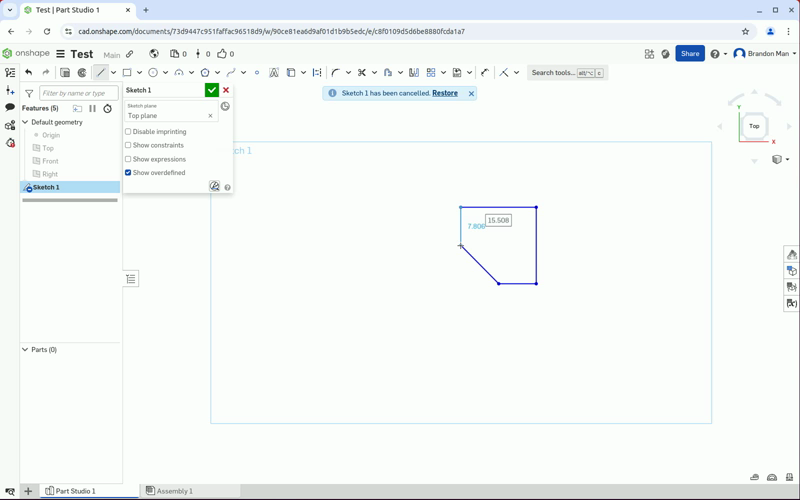
key_up(shift)
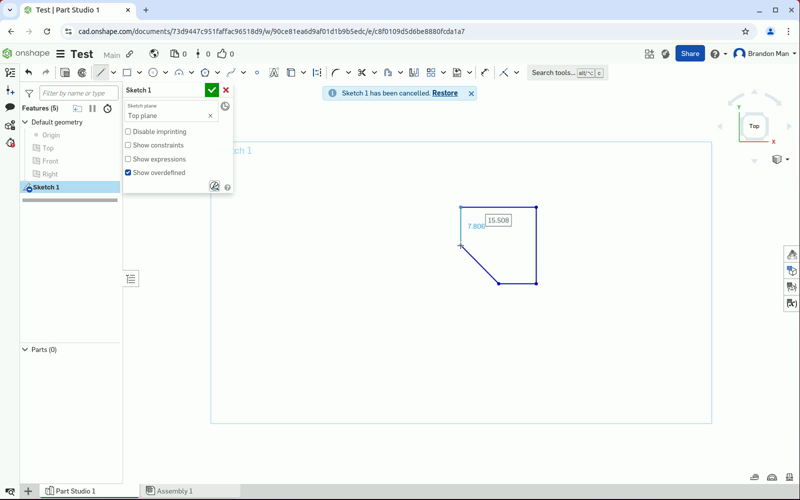
click(460, 245)
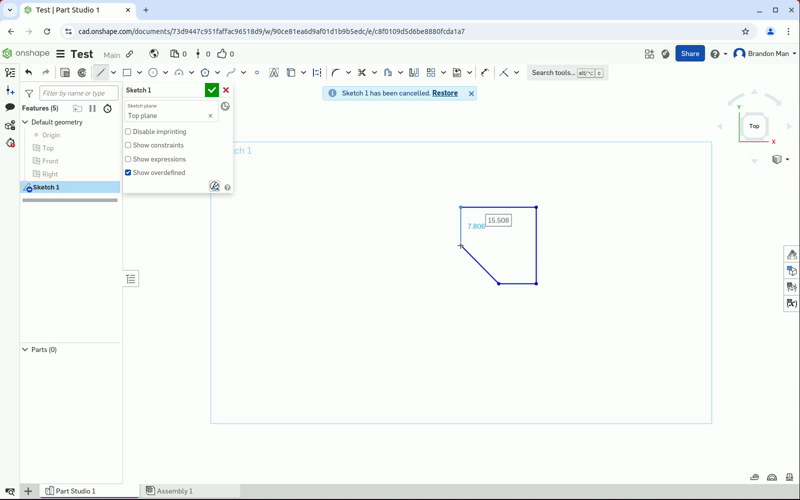
key(esc)
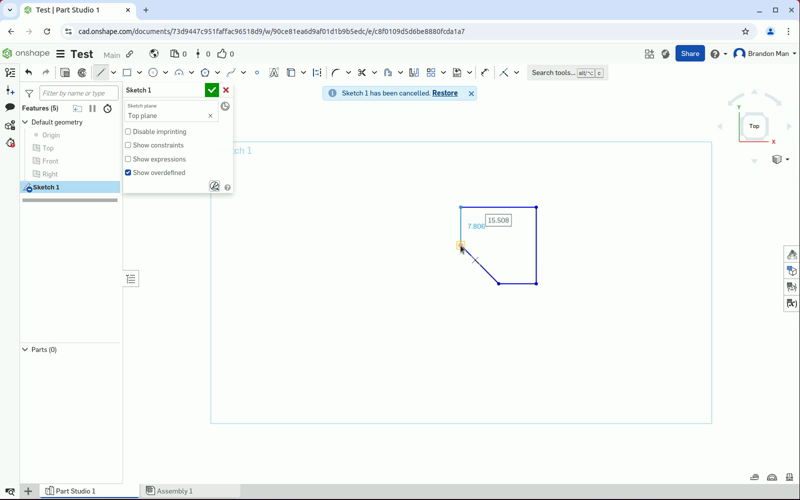
mouse_move(475, 229)
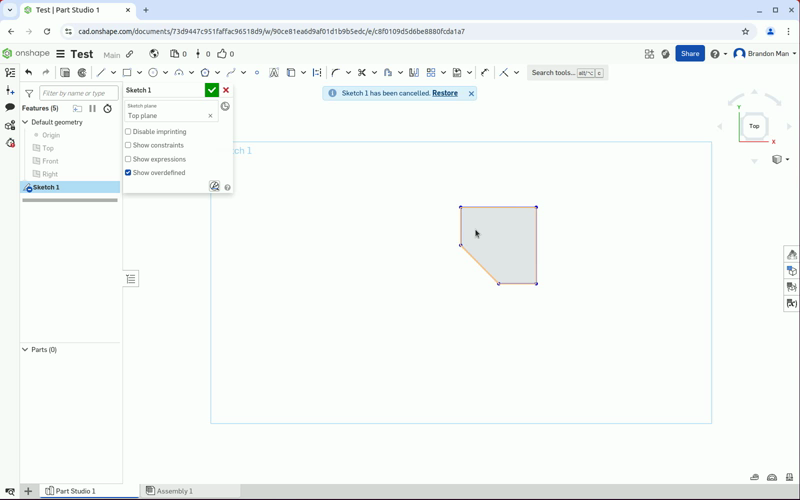
click(475, 229)
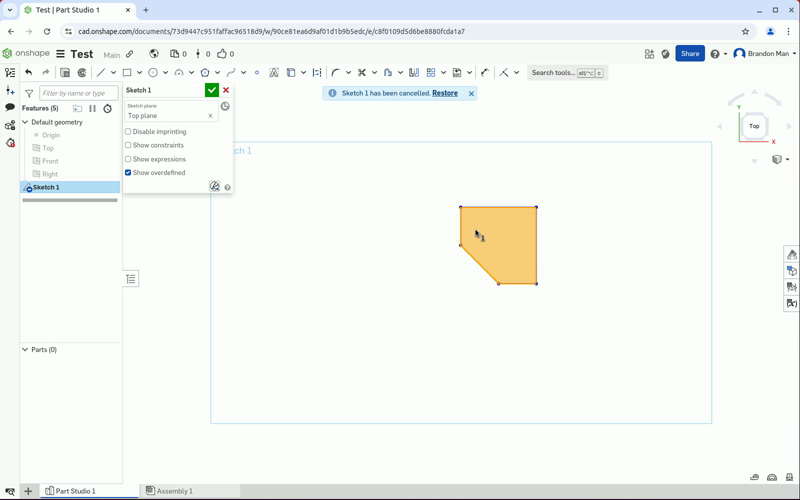
mouse_move(73, 352)
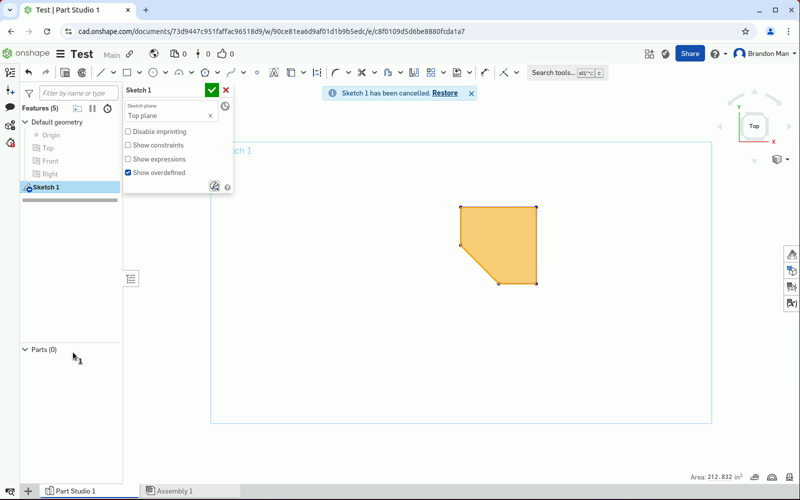
key(shift+y)
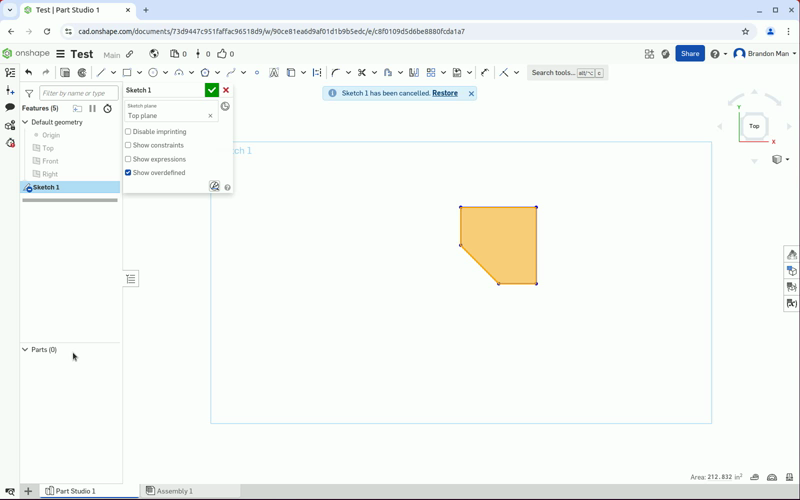
key(shift+e)
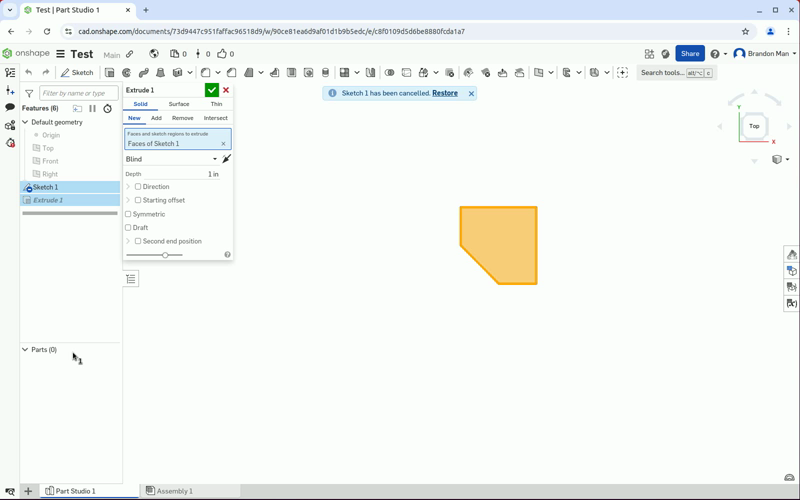
mouse_move(143, 106)
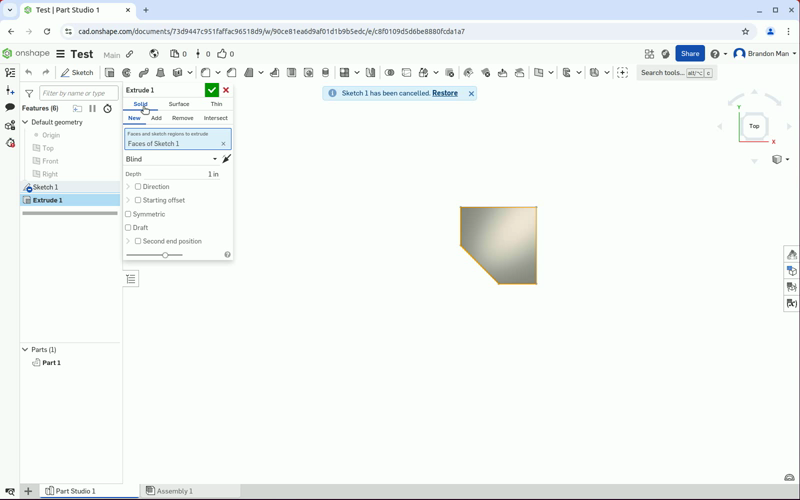
click(143, 106)
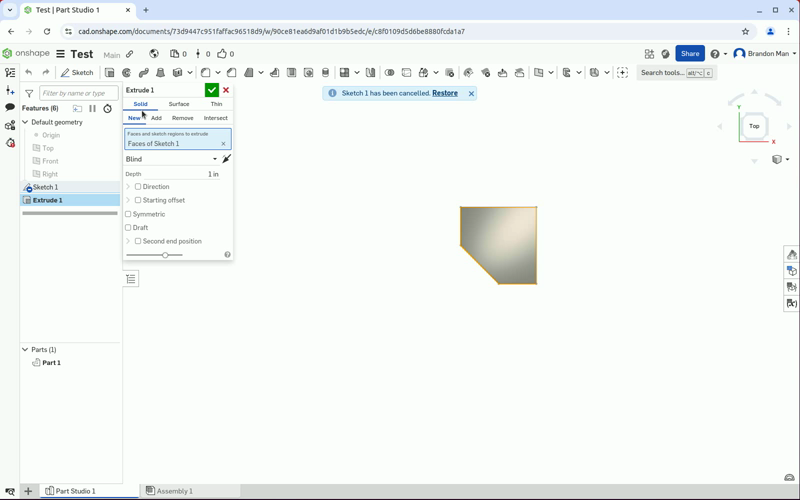
mouse_move(137, 120)
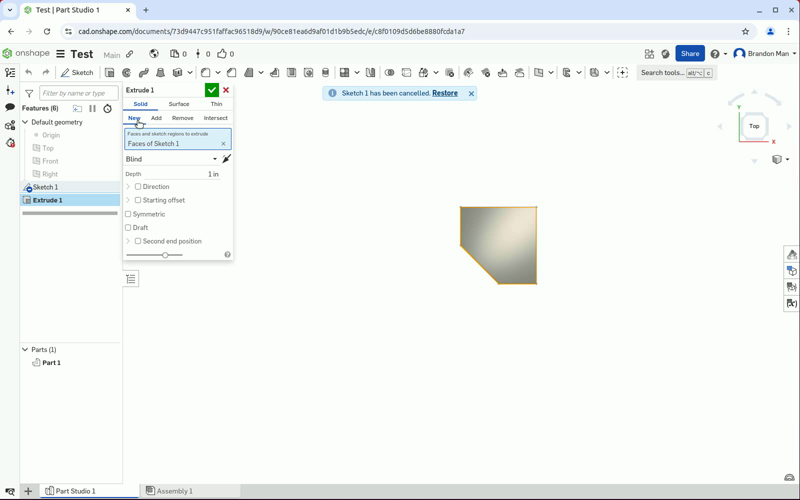
click(137, 120)
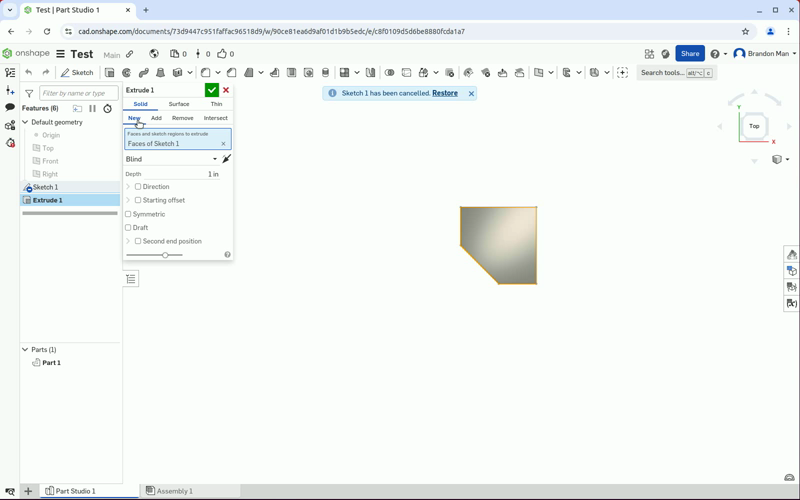
key(tab, 4)
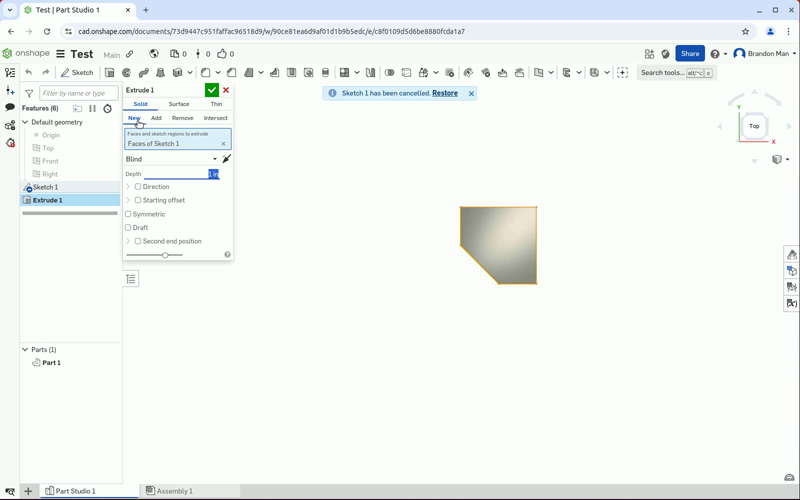
text(15.405)
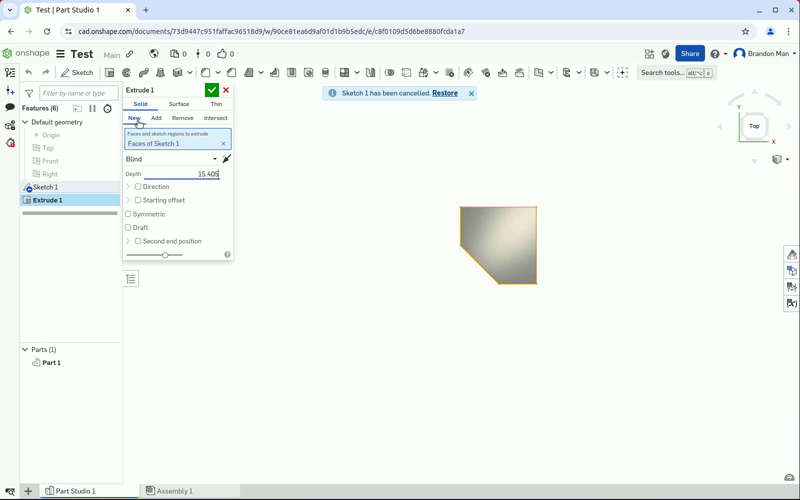
key(enter)
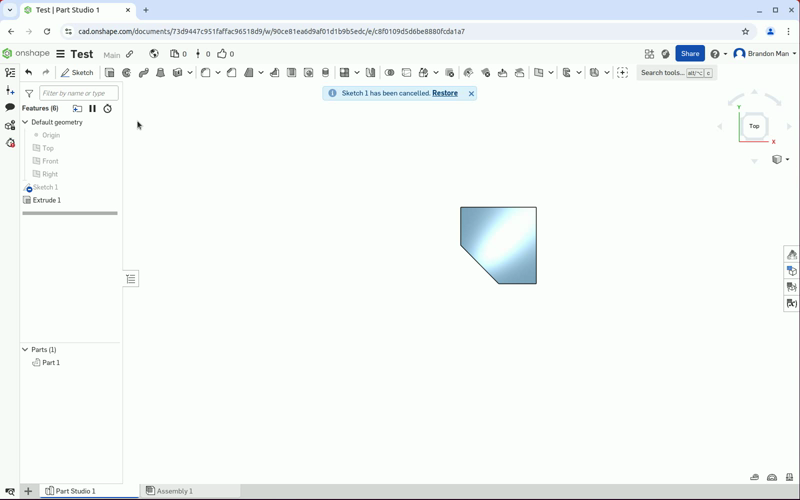
key(shift+h)
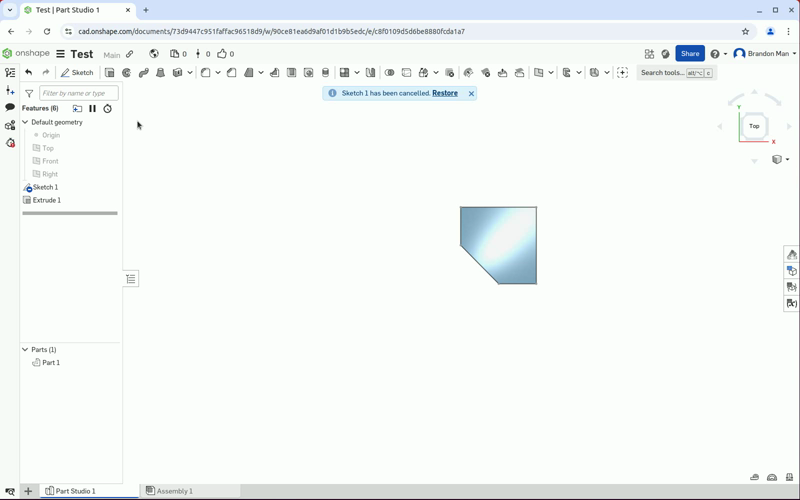
key(shift+h)
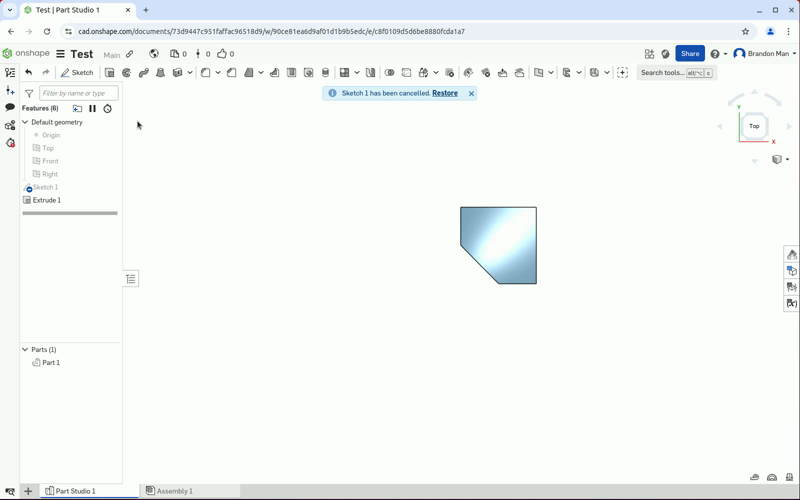
mouse_move(73, 189)
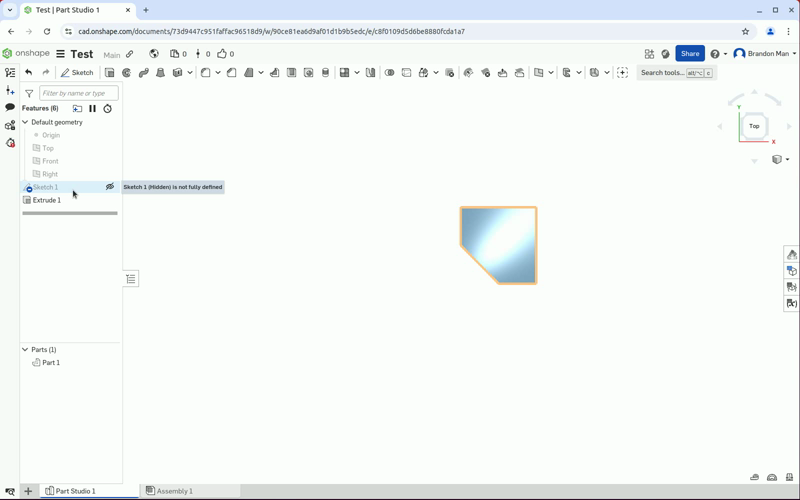
click(73, 189)
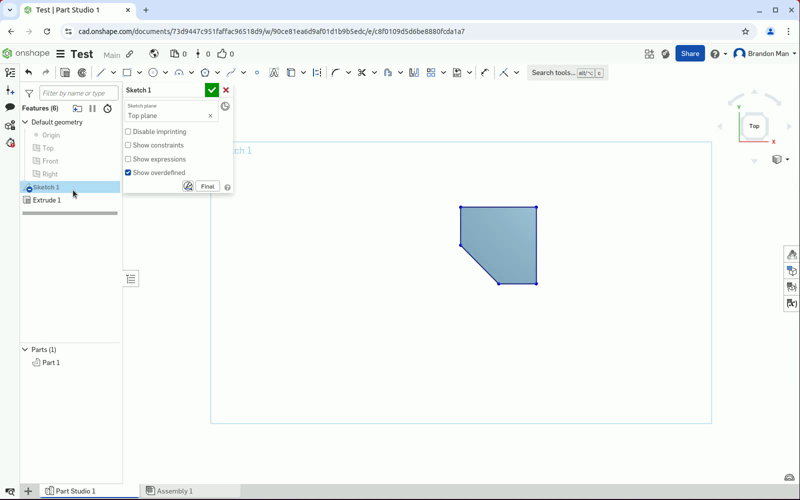
mouse_move(229, 92)
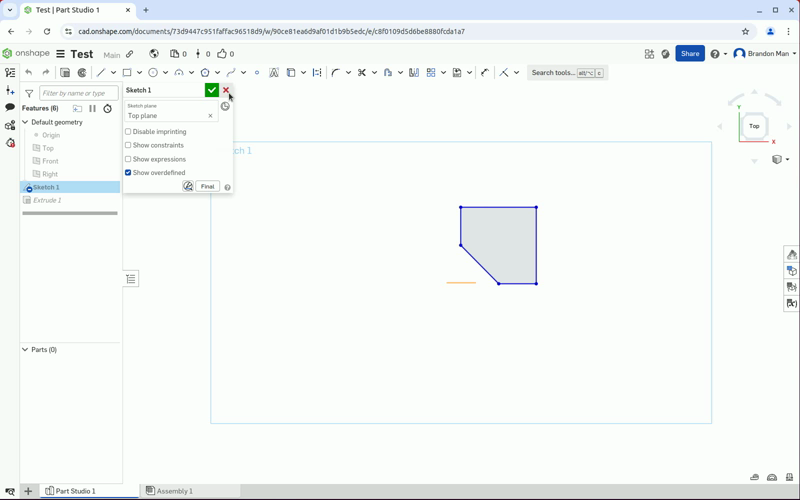
click(229, 92)
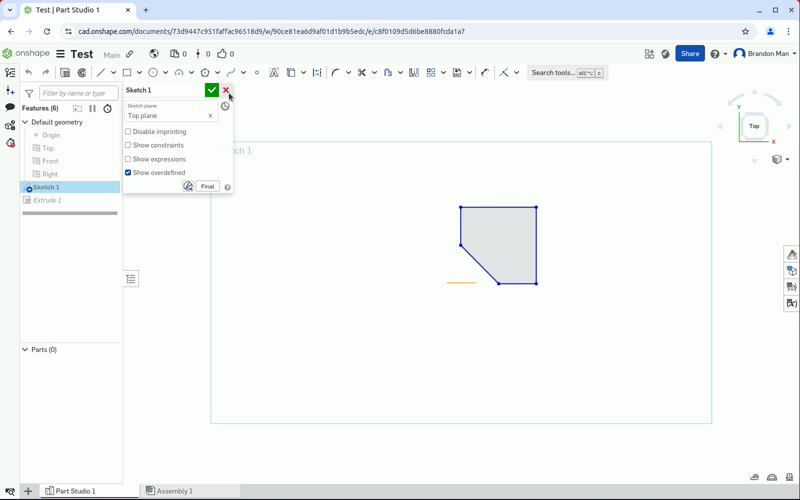
key(shift+s)
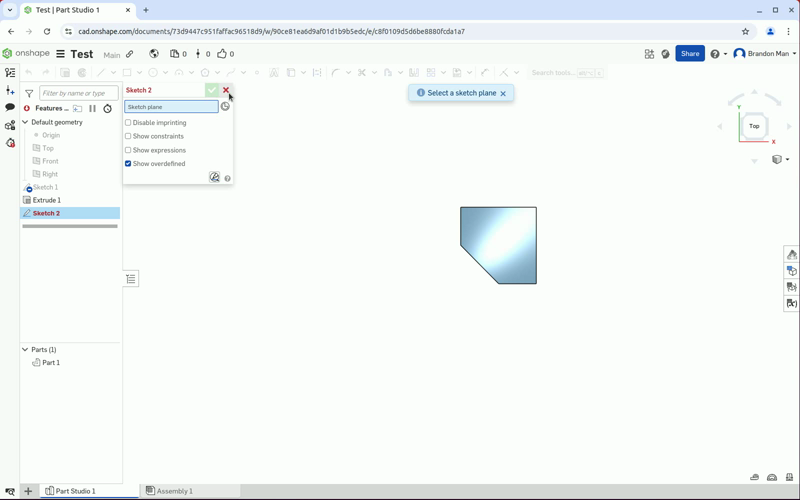
mouse_move(73, 150)
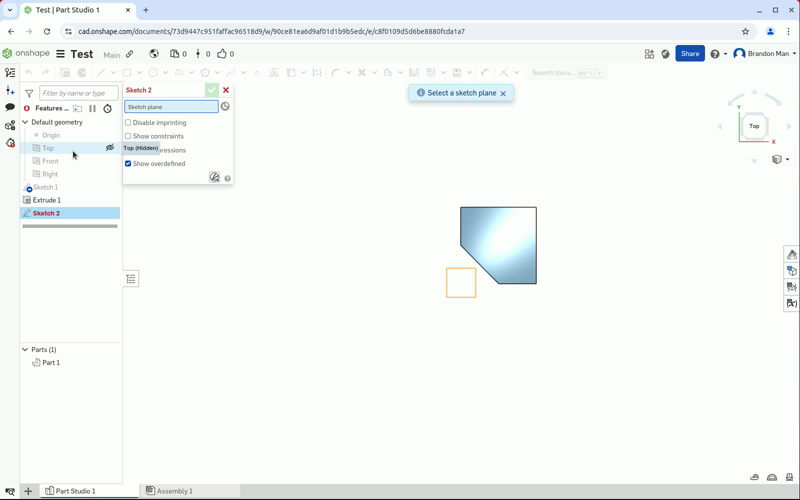
click(73, 150)
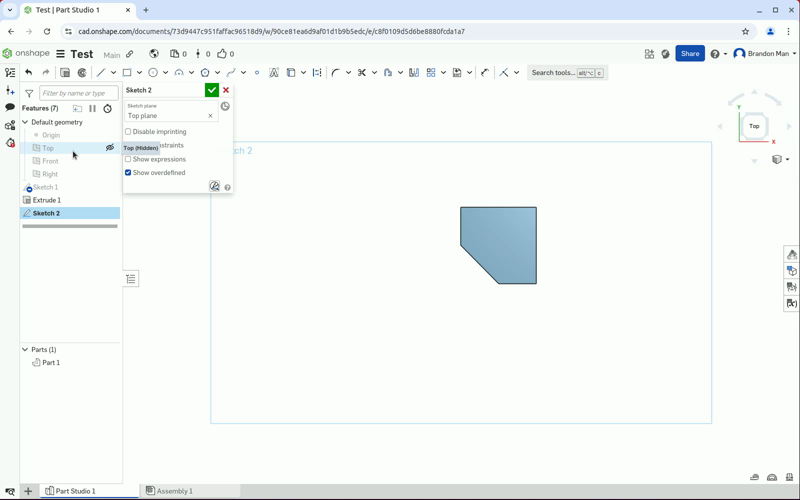
mouse_move(73, 352)
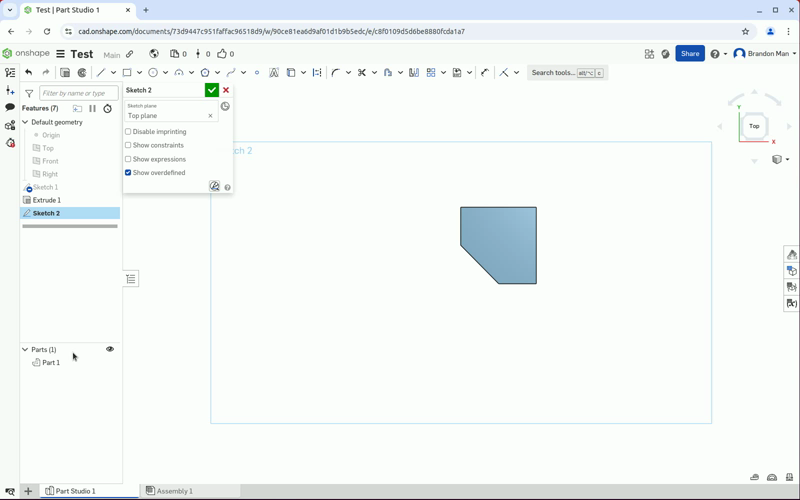
key(y)
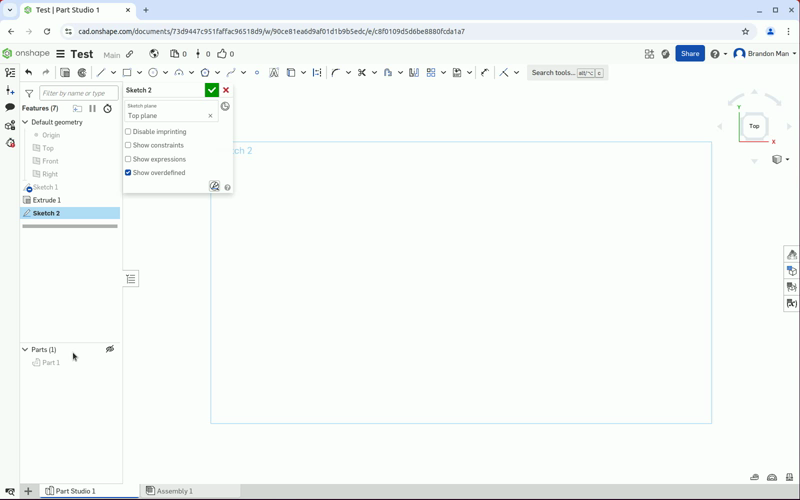
key(l)
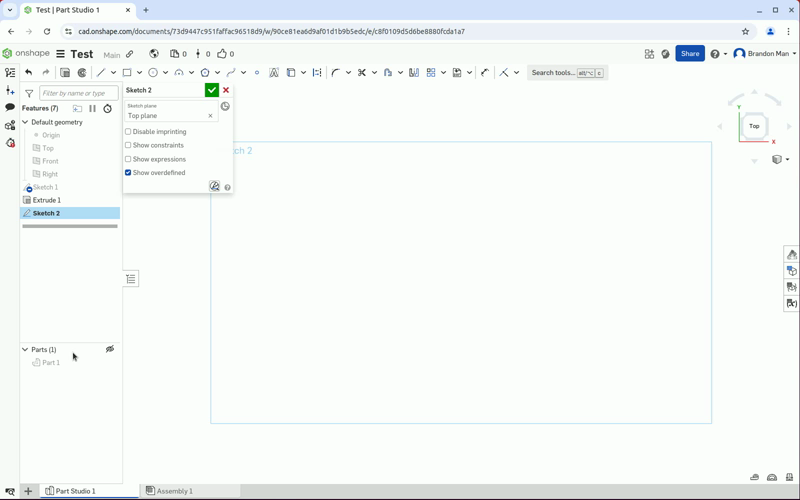
key_down(shift)
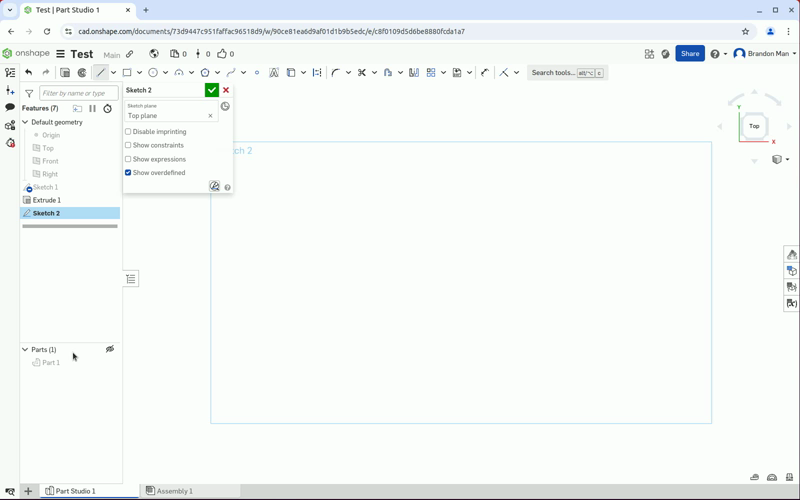
mouse_move(535, 282)
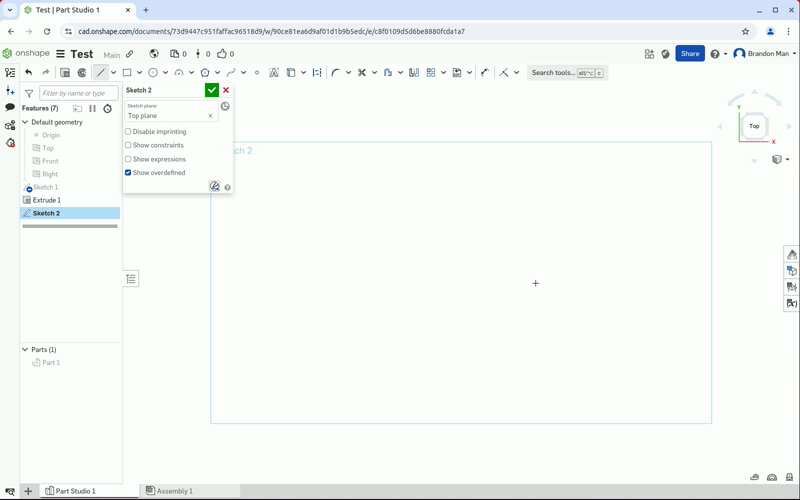
click(535, 282)
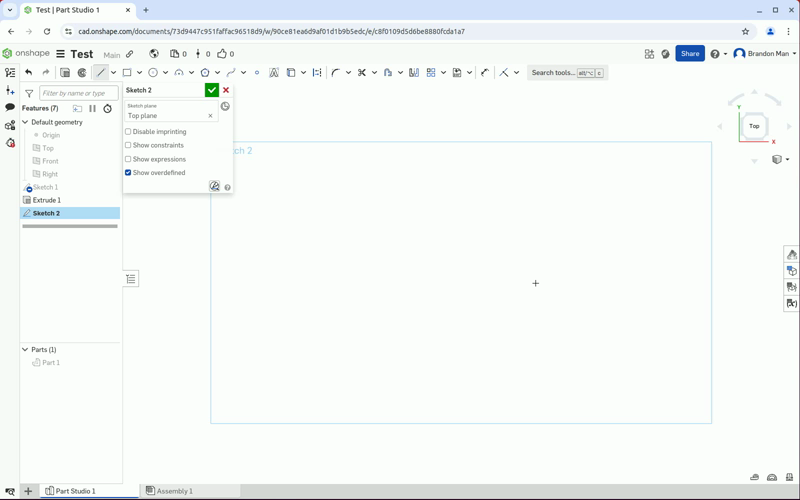
key_up(shift)
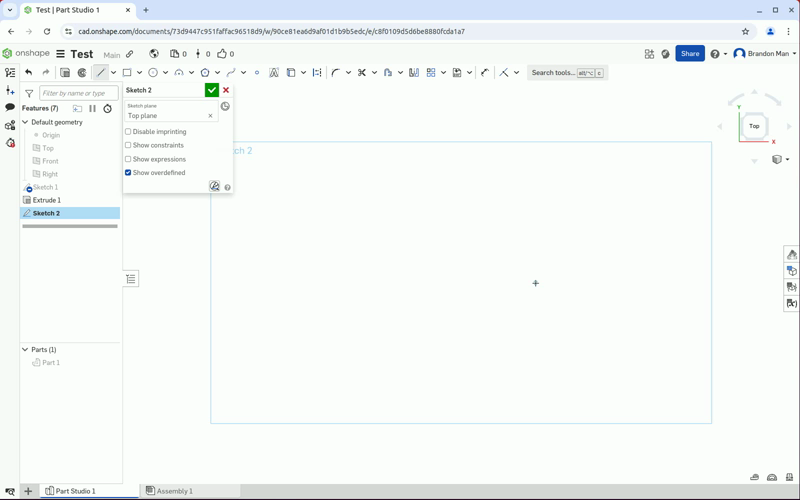
key_down(shift)
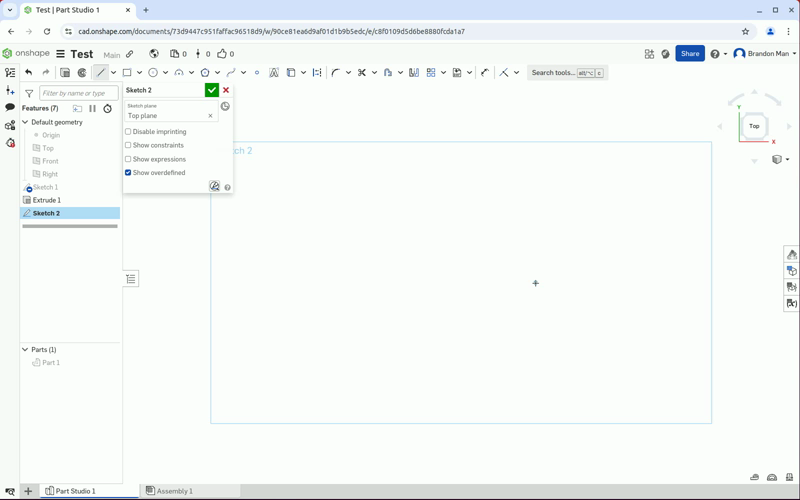
mouse_move(565, 282)
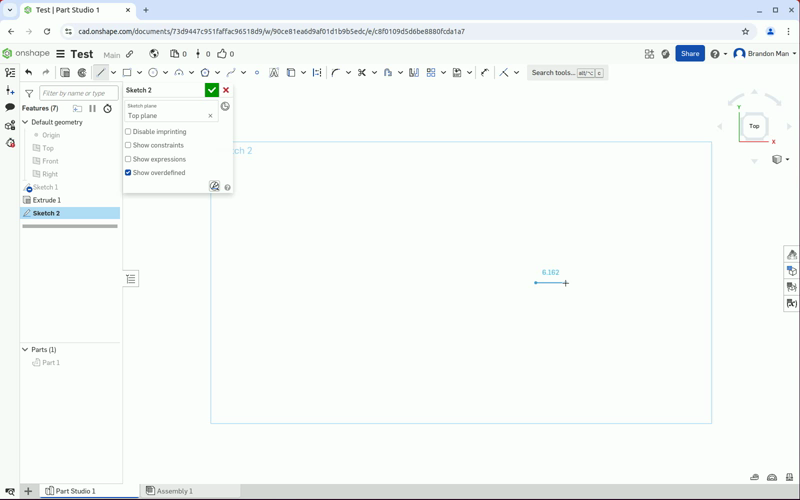
mouse_move(573, 282)
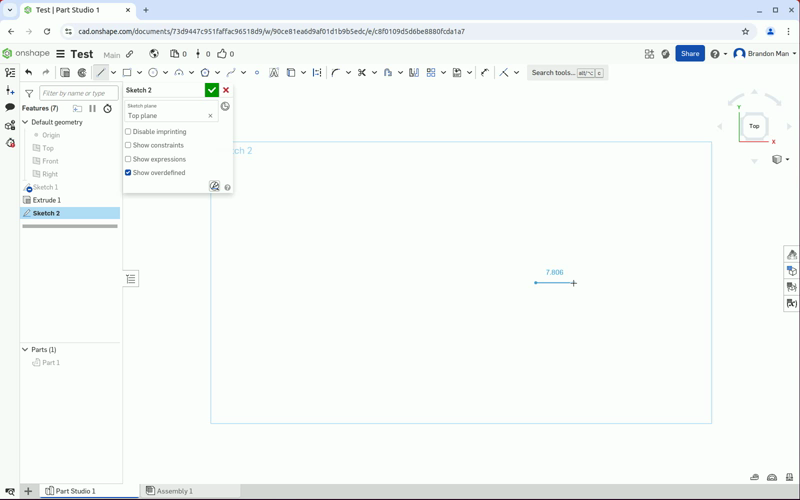
click(573, 282)
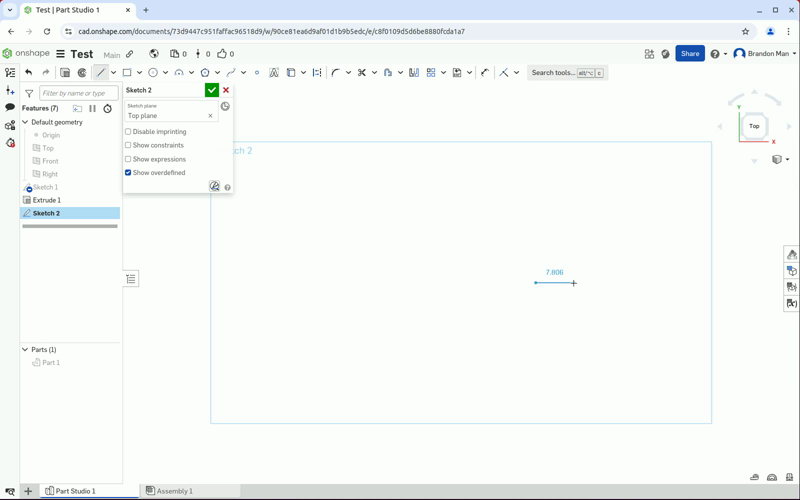
key_up(shift)
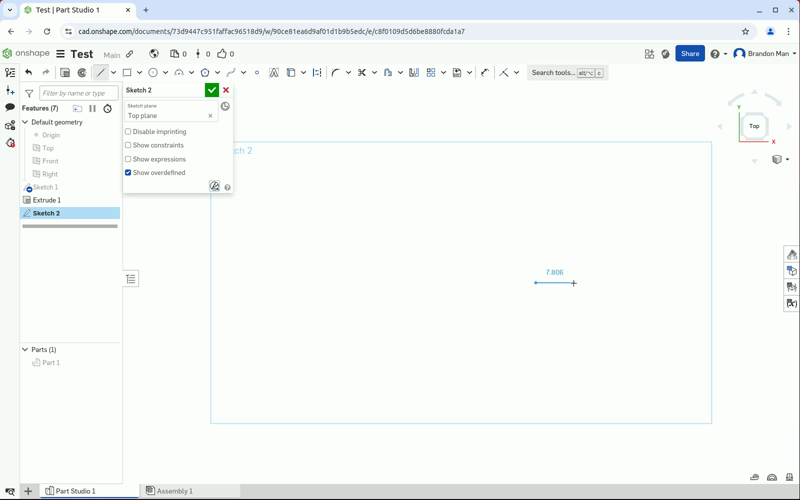
key_down(shift)
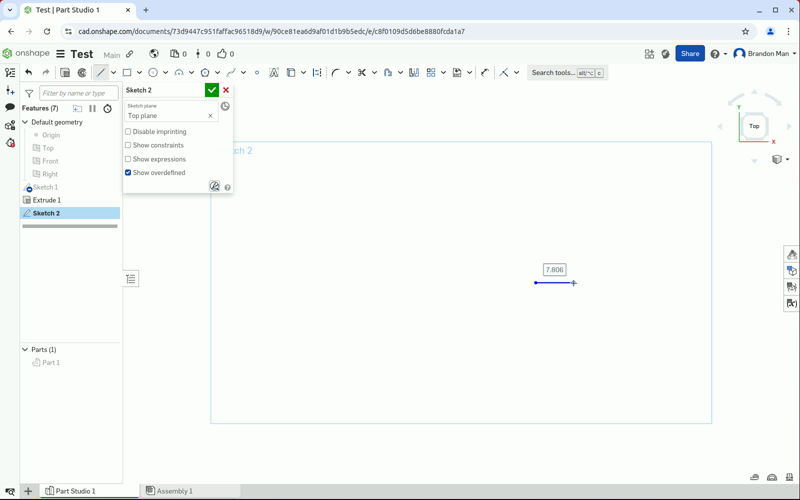
mouse_move(573, 207)
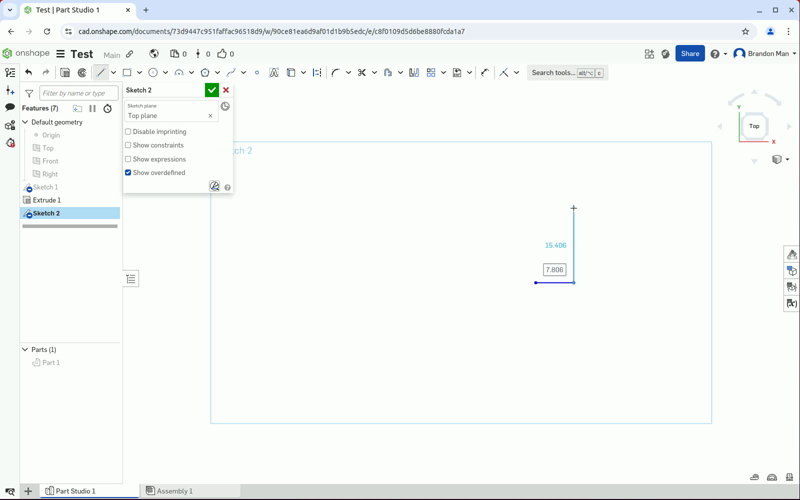
click(573, 207)
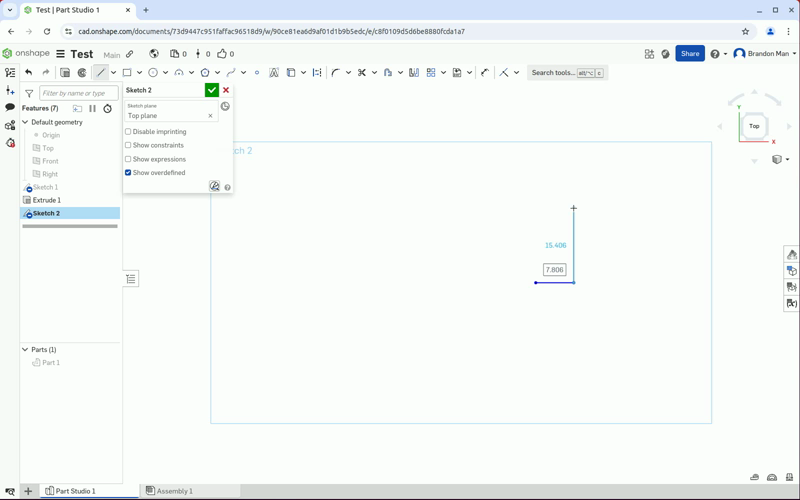
key_up(shift)
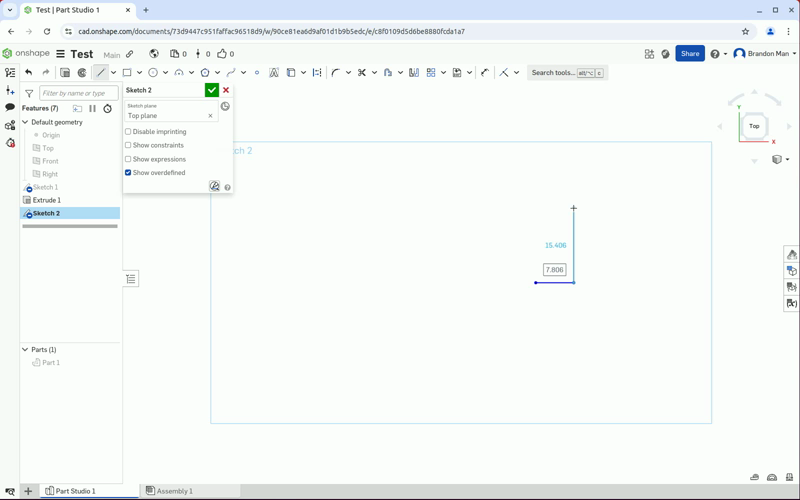
key_down(shift)
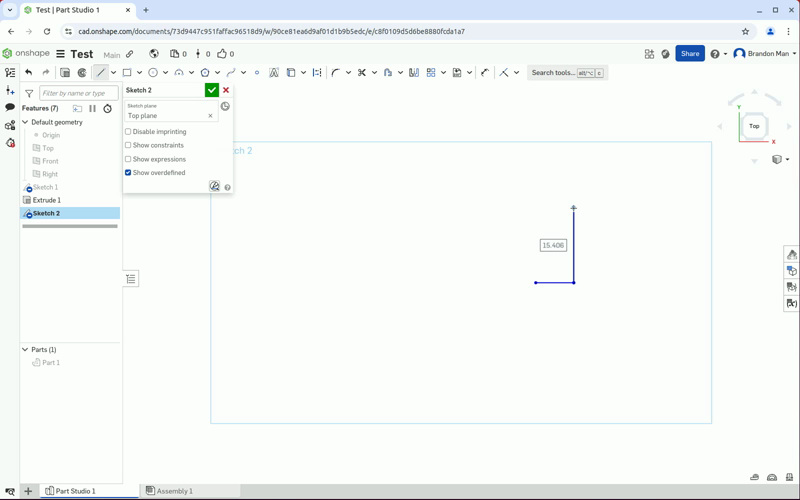
mouse_move(589, 207)
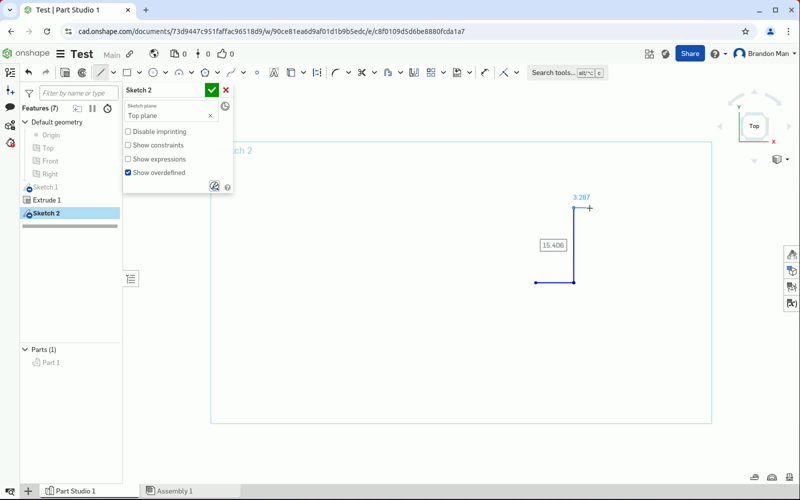
mouse_move(535, 207)
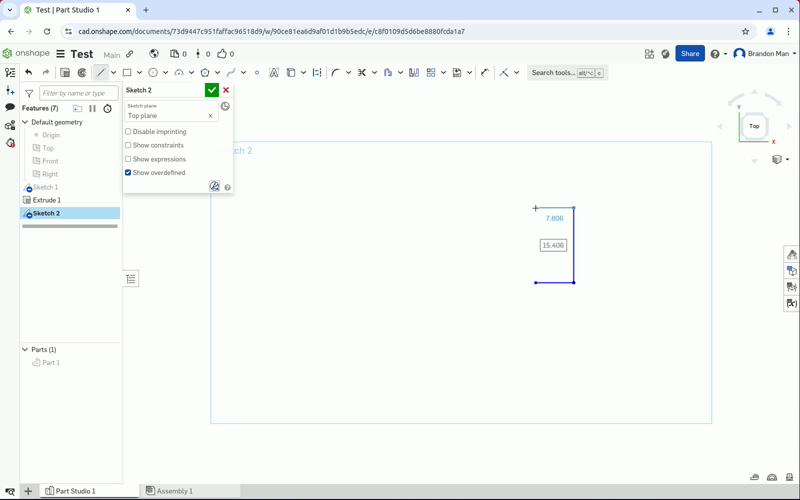
click(535, 207)
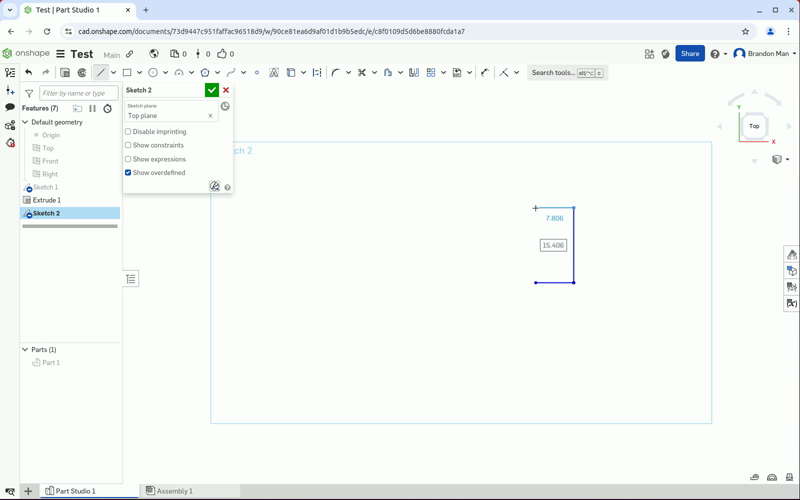
key_up(shift)
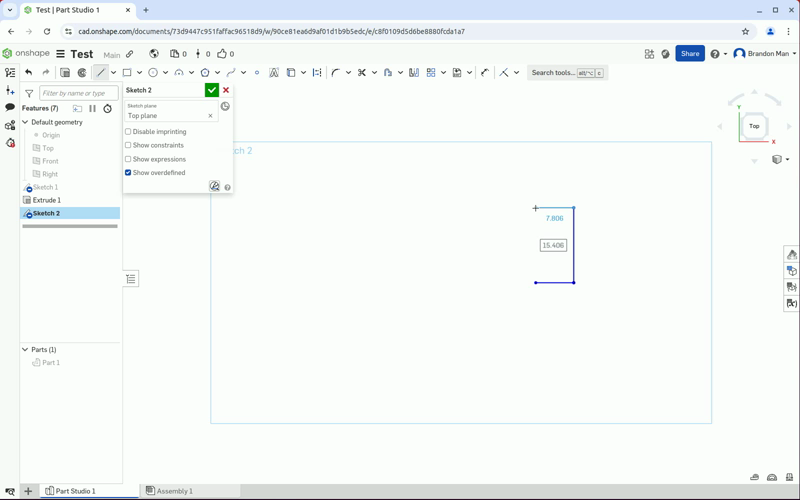
key_down(shift)
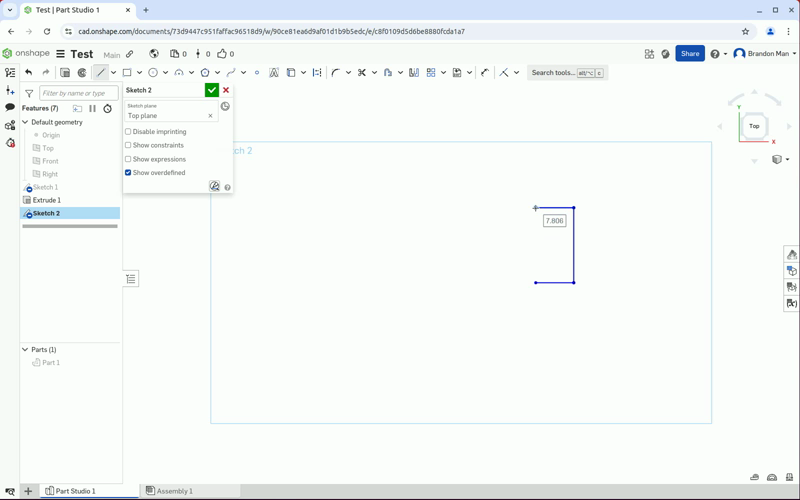
mouse_move(535, 282)
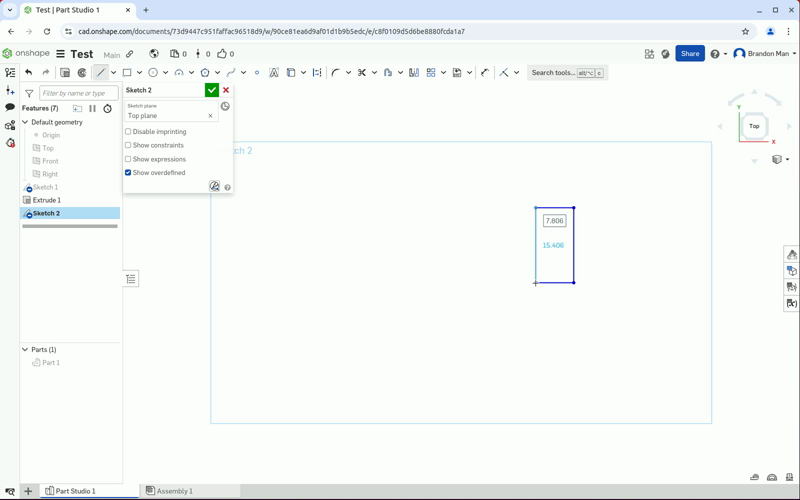
key_up(shift)
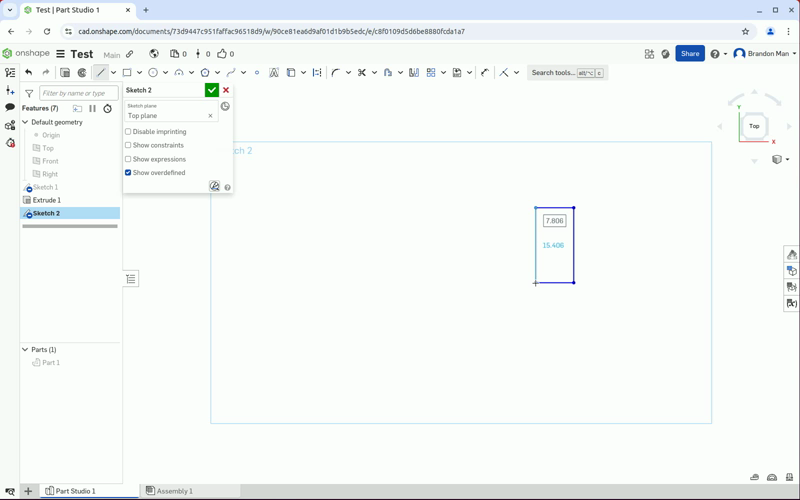
click(535, 282)
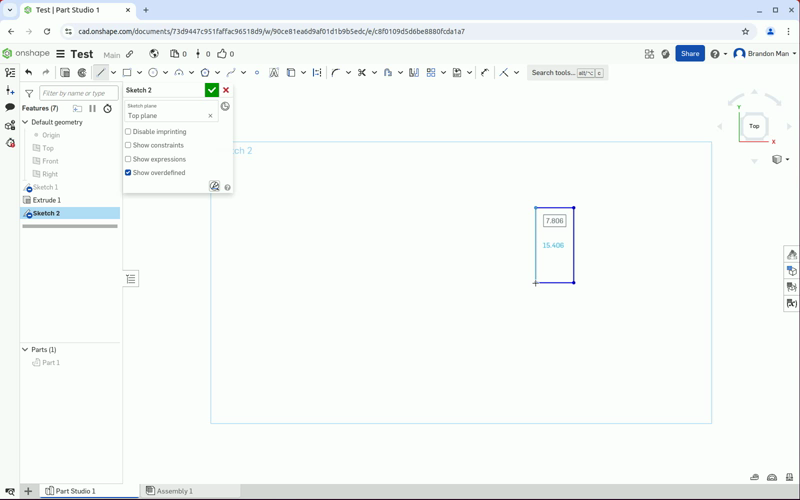
key(esc)
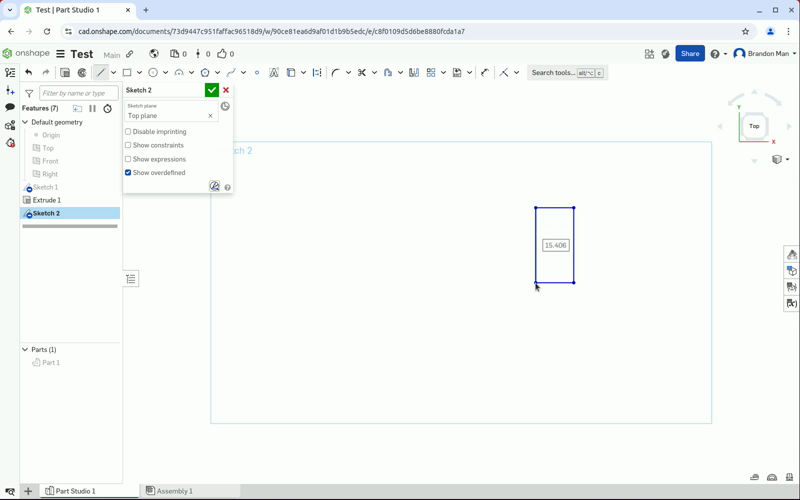
mouse_move(570, 254)
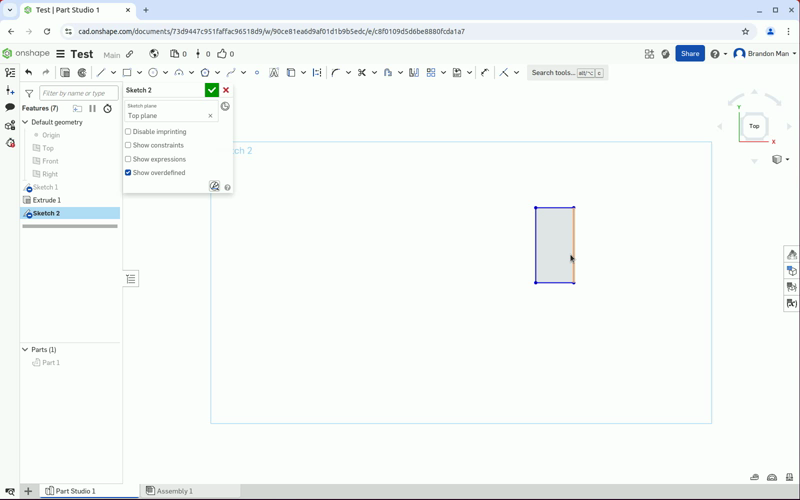
click(570, 254)
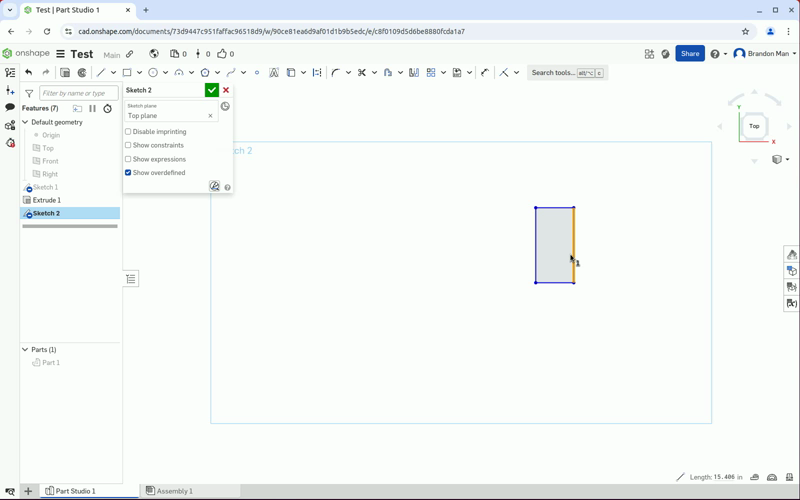
mouse_move(73, 352)
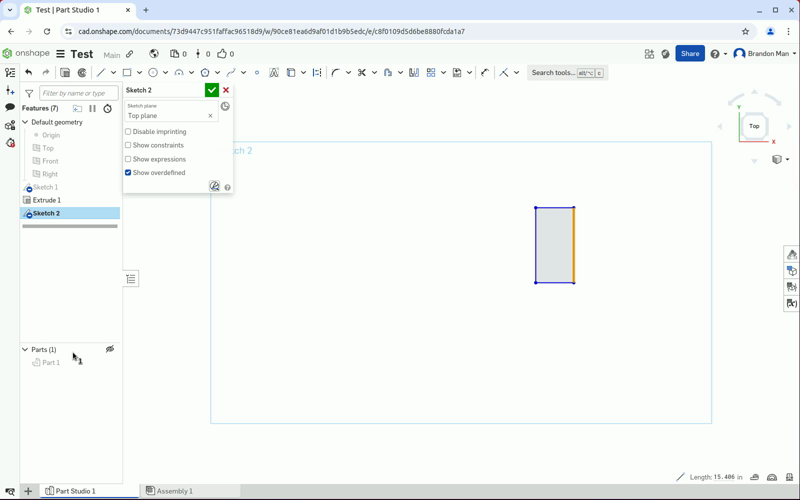
key(shift+y)
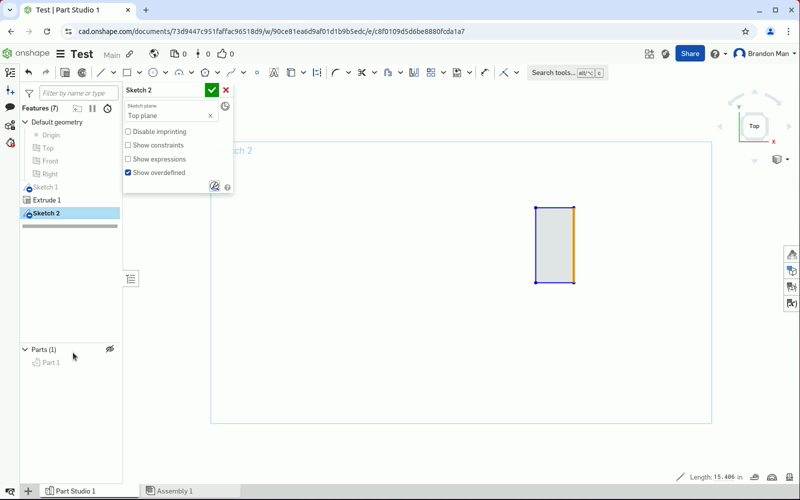
key(shift+e)
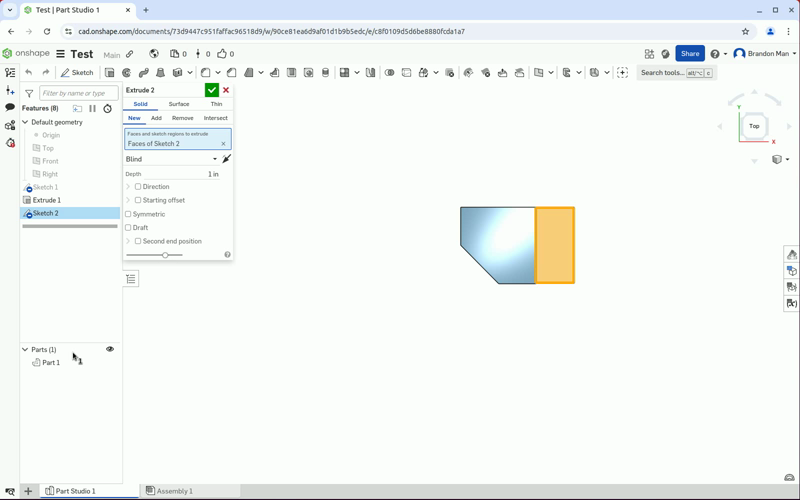
mouse_move(143, 106)
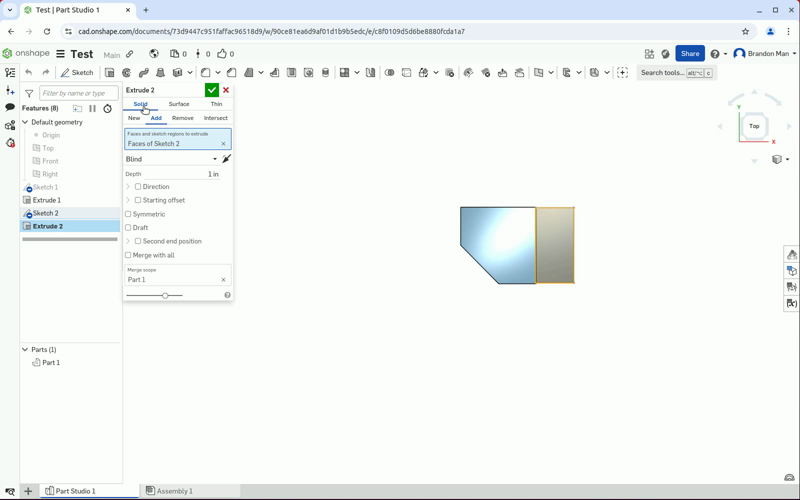
click(143, 106)
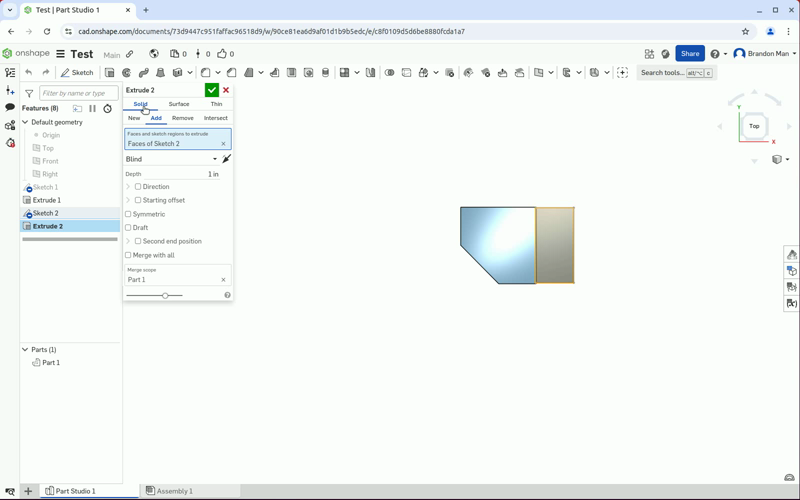
mouse_move(137, 120)
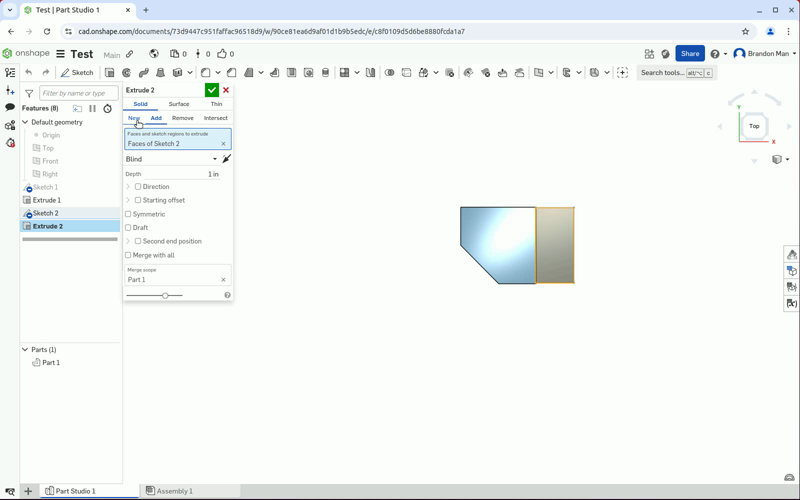
click(137, 120)
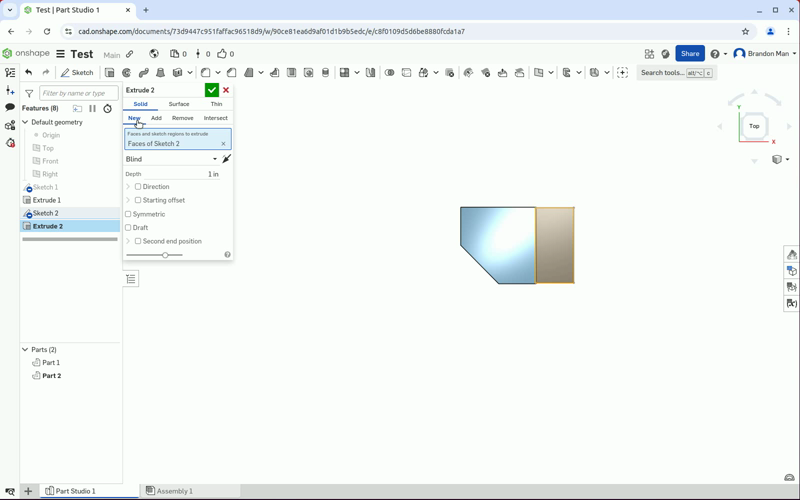
key(tab, 4)
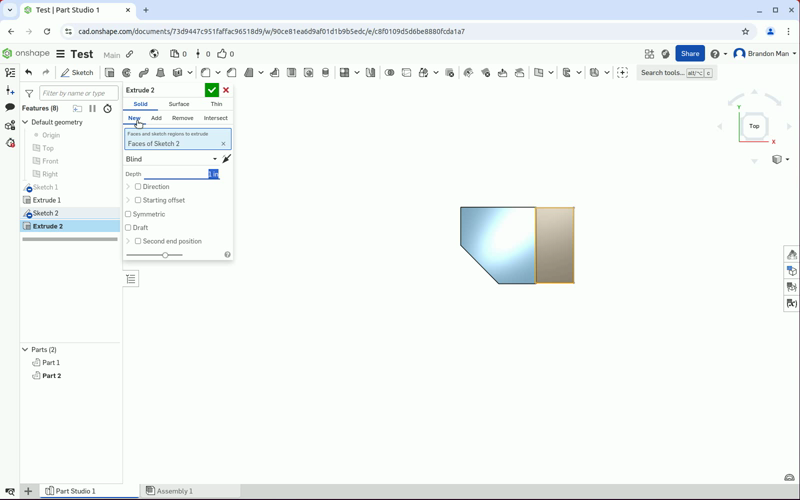
text(7.703)
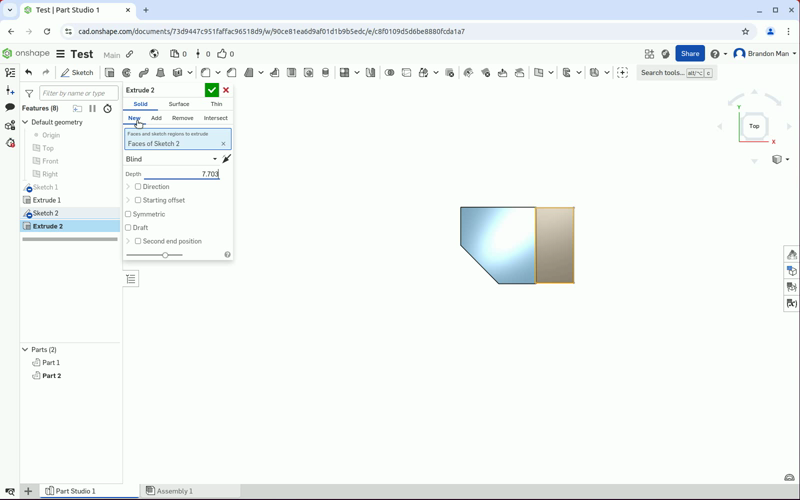
key(enter)
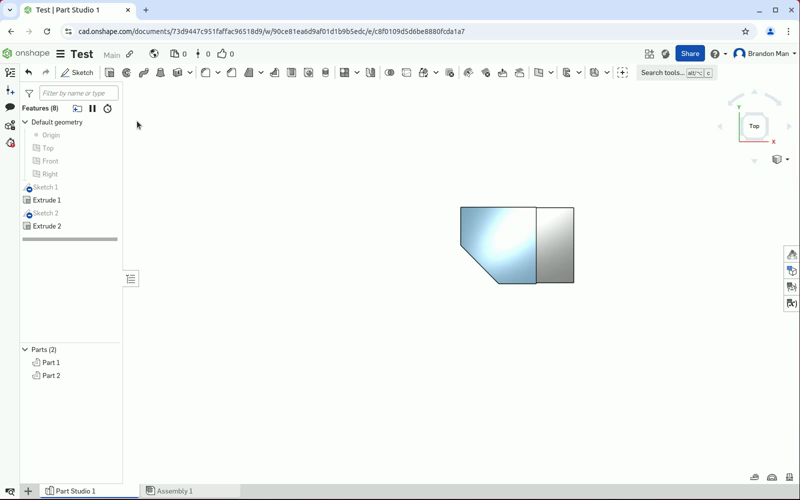
key(shift+h)
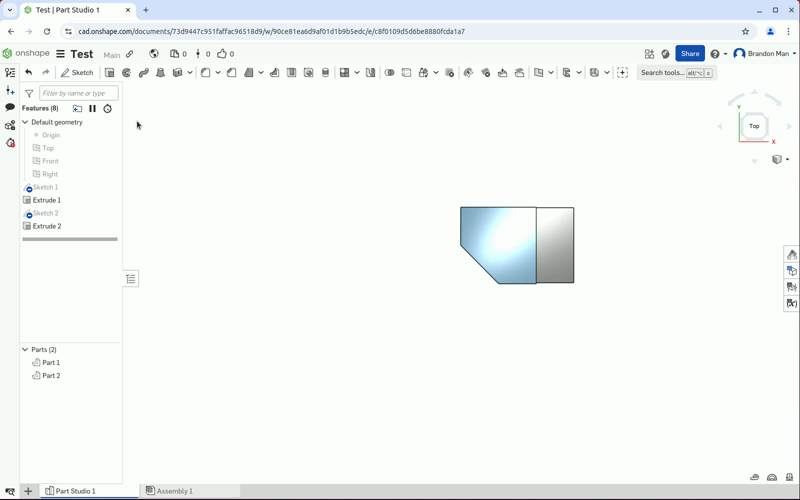
key(shift+h)
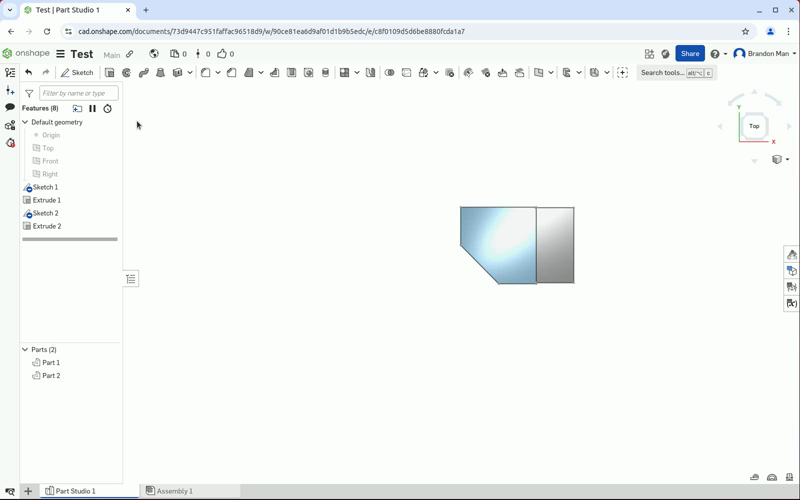
key(shift+7)
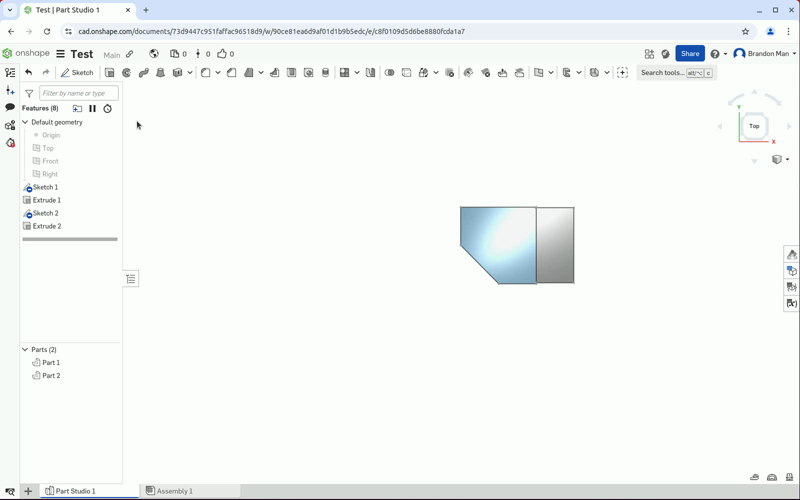
key(up, 3)
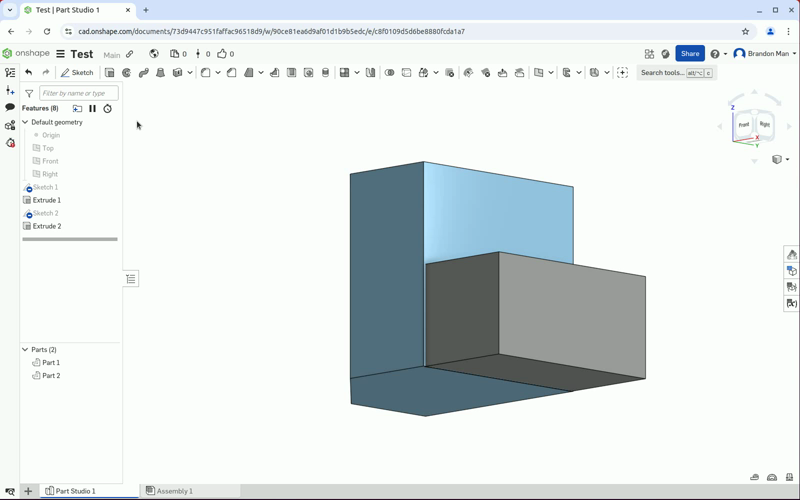
key(left, 3)
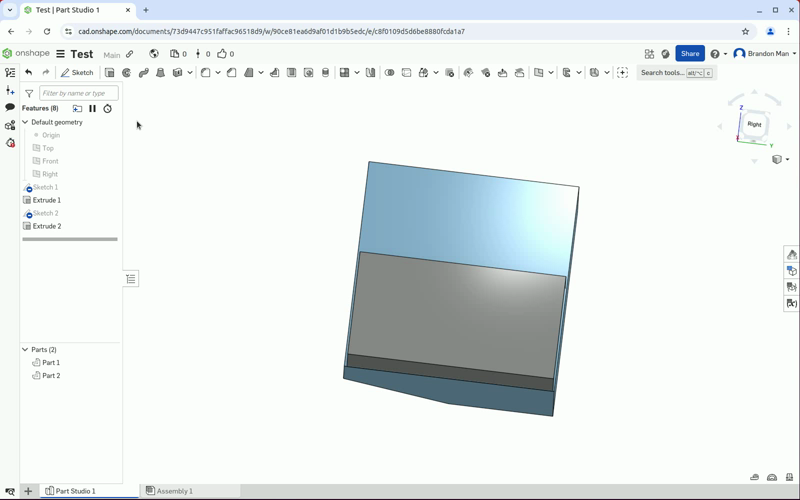
key(right, 3)
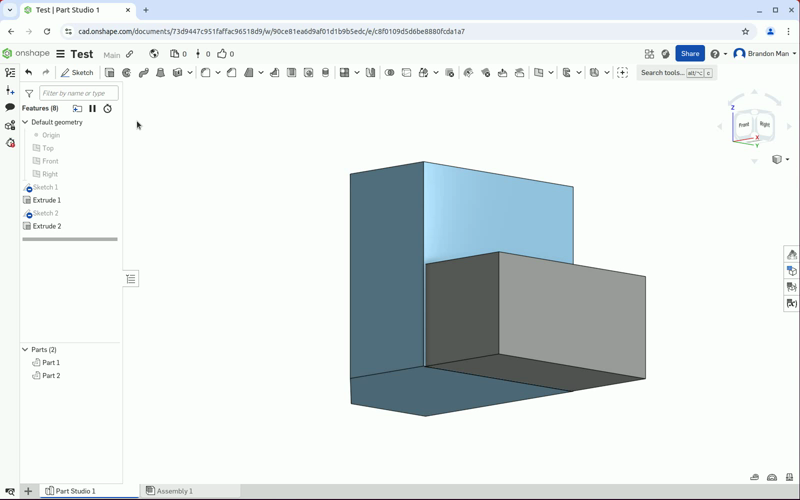
key(down, 3)
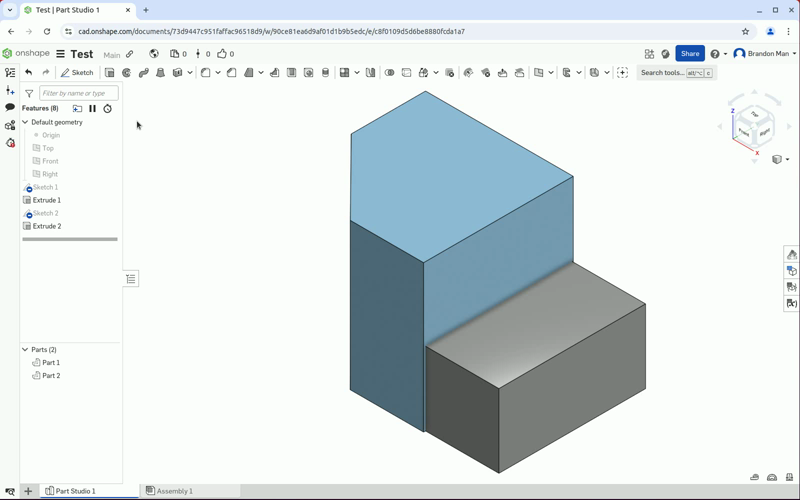
mouse_move(73, 189)
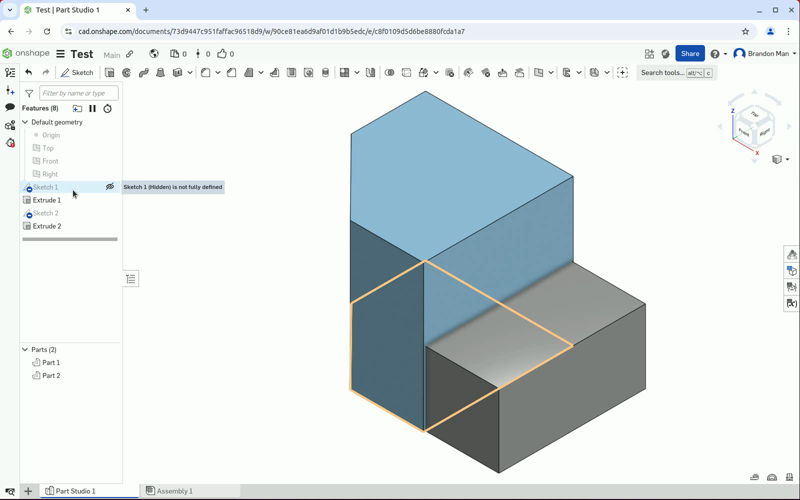
click(73, 189)